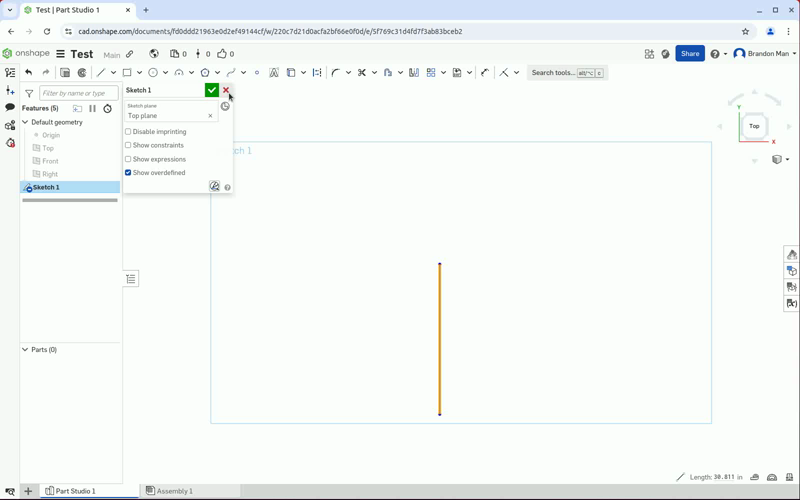
key(shift+h)
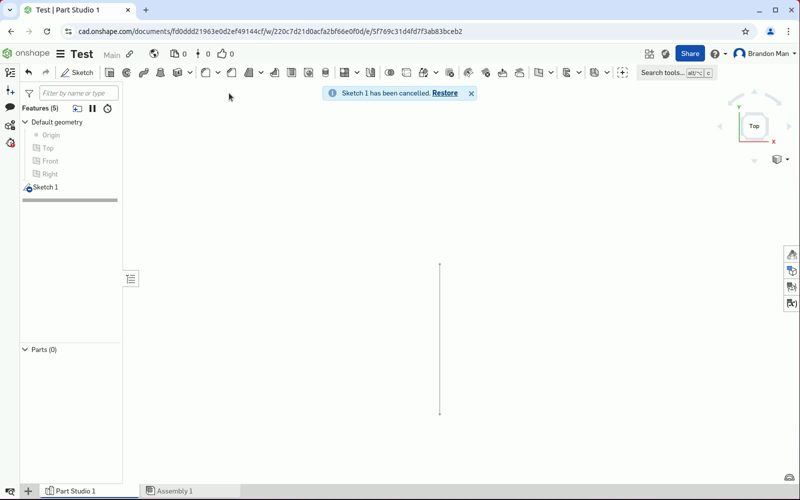
mouse_move(73, 352)
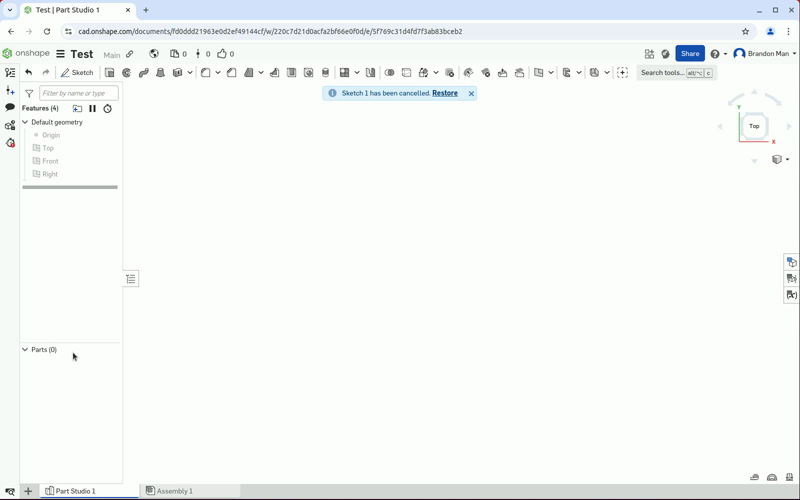
key(y)
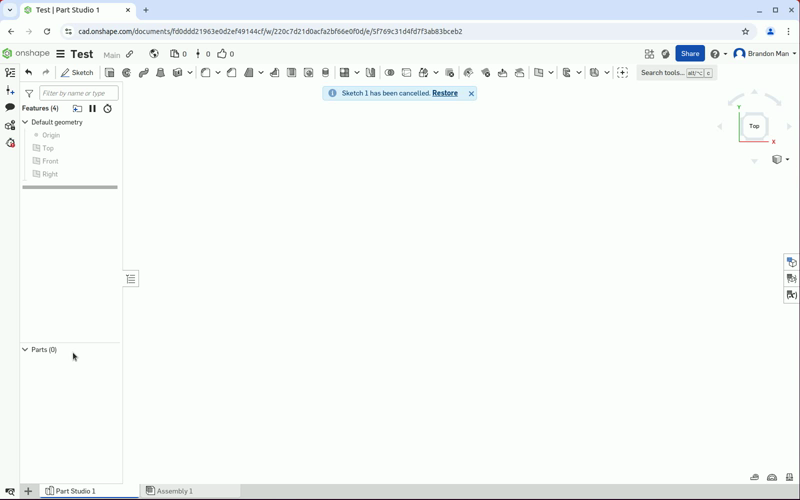
key(shift+p)
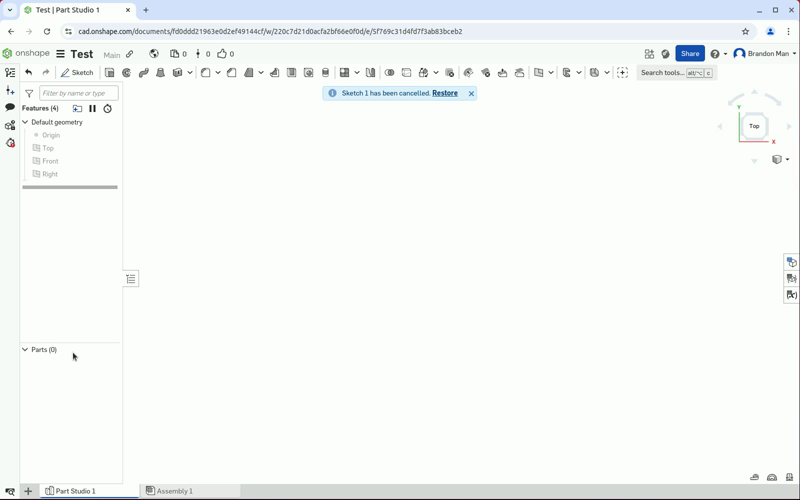
key(space)
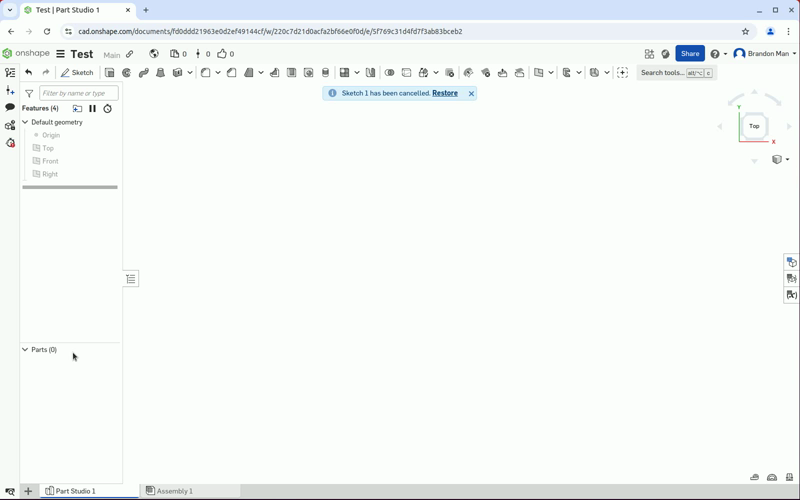
key_down(shift)
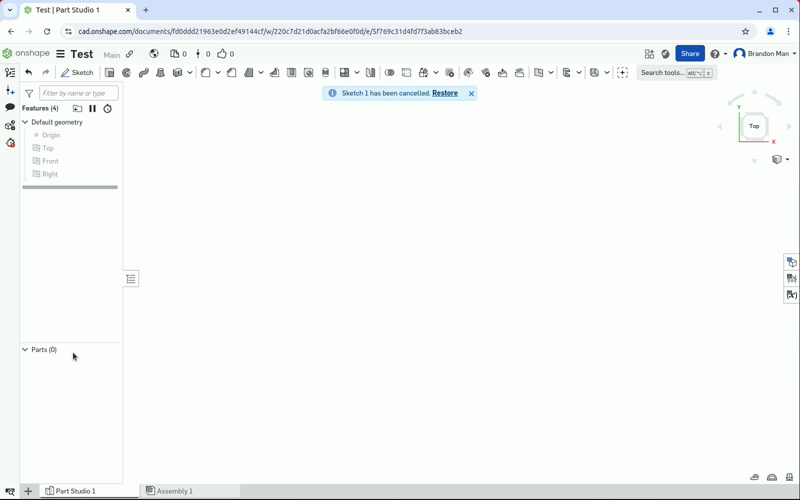
key(up)
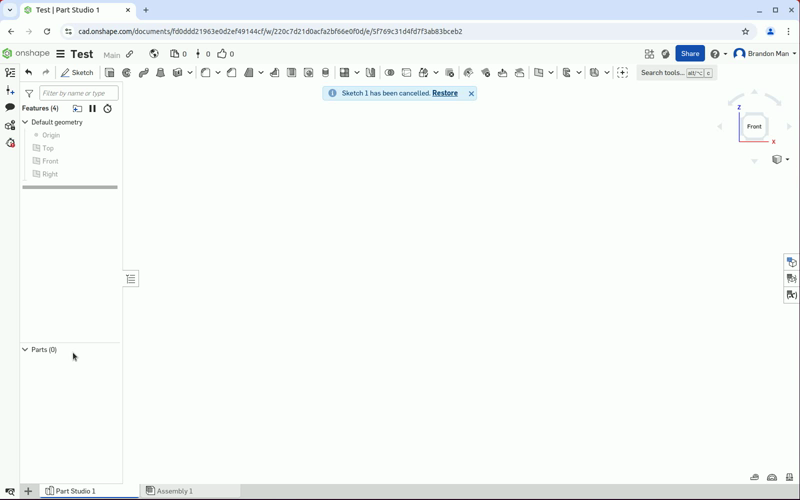
key_up(shift)
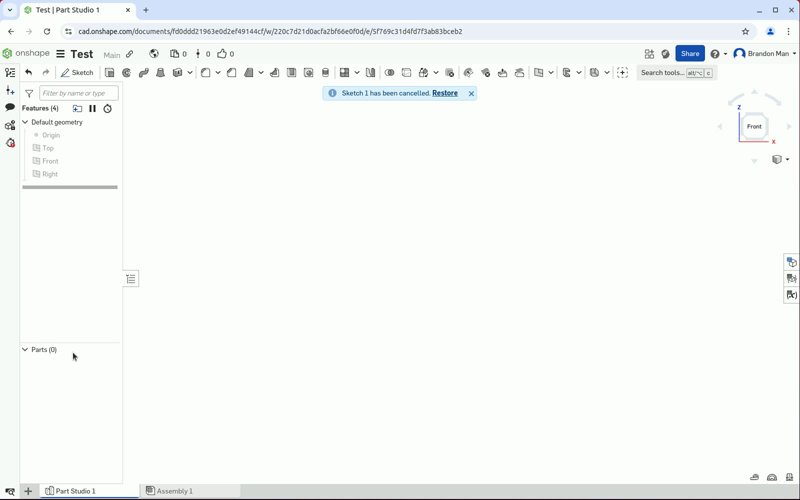
mouse_move(73, 352)
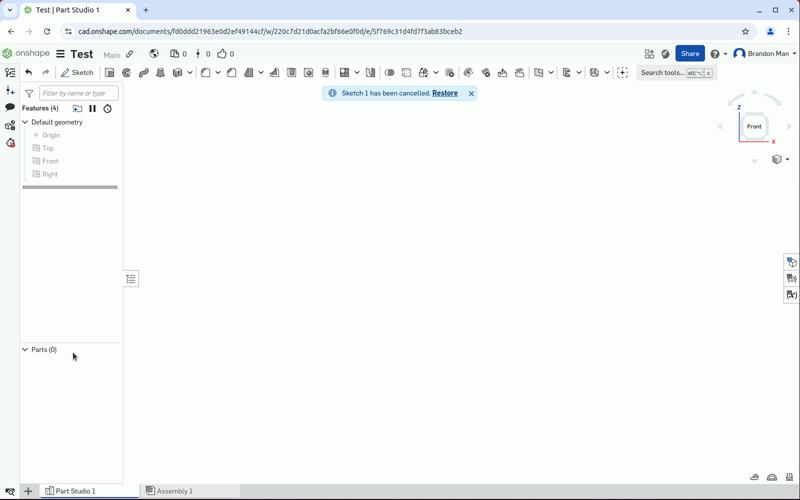
key(shift+y)
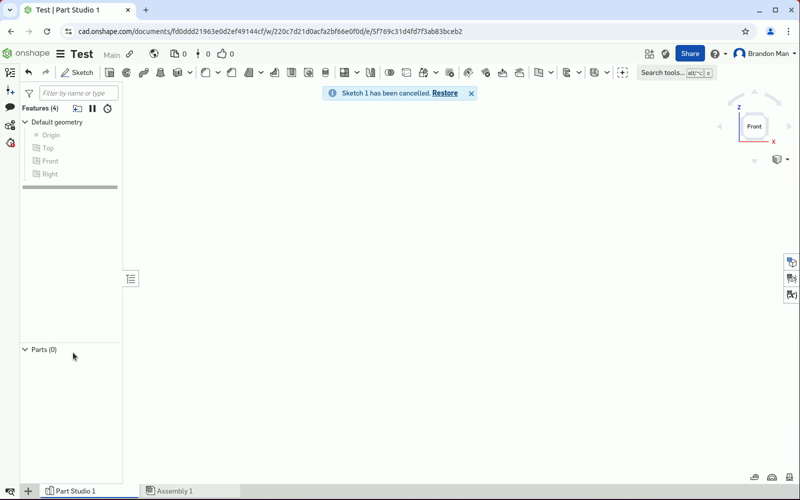
key(shift+s)
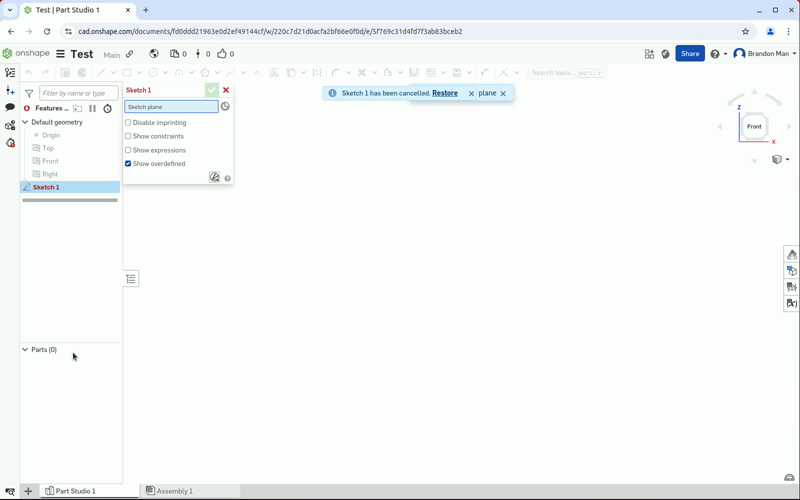
mouse_move(73, 163)
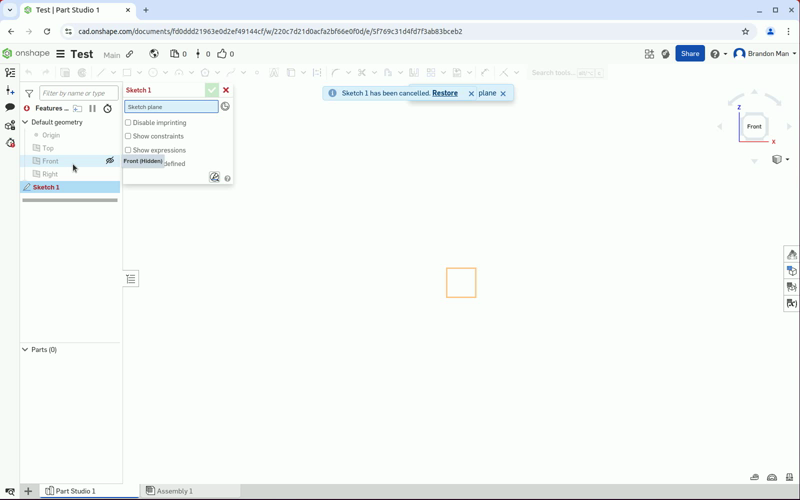
click(73, 163)
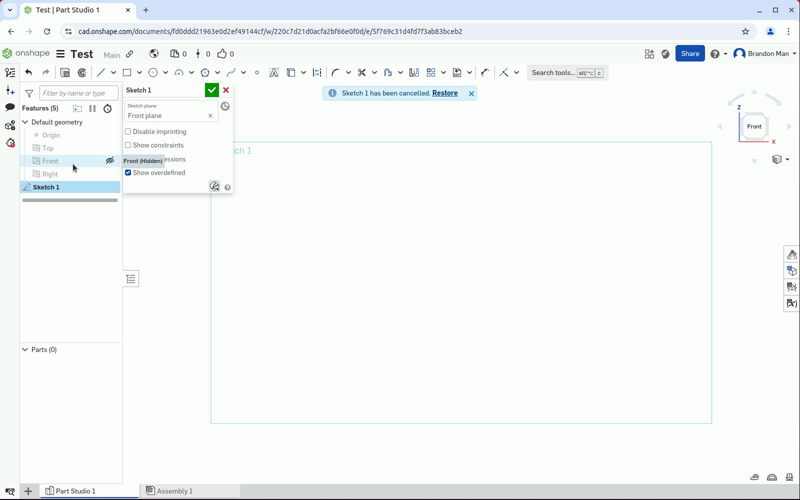
mouse_move(73, 352)
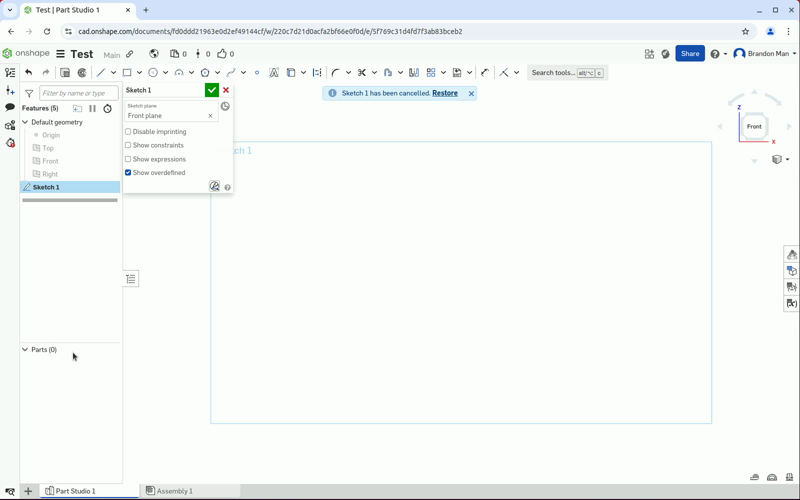
key(y)
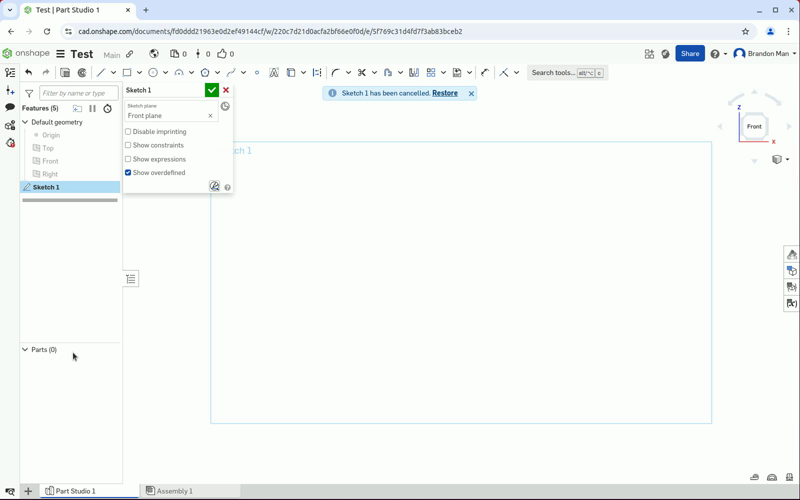
key(l)
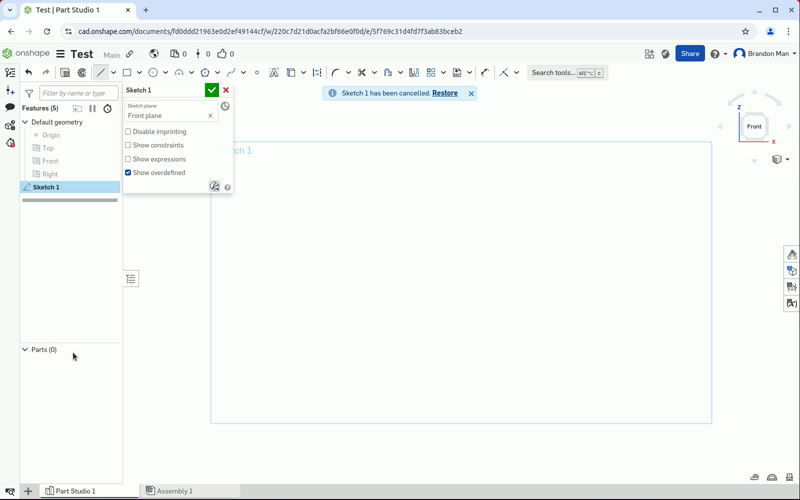
key_down(shift)
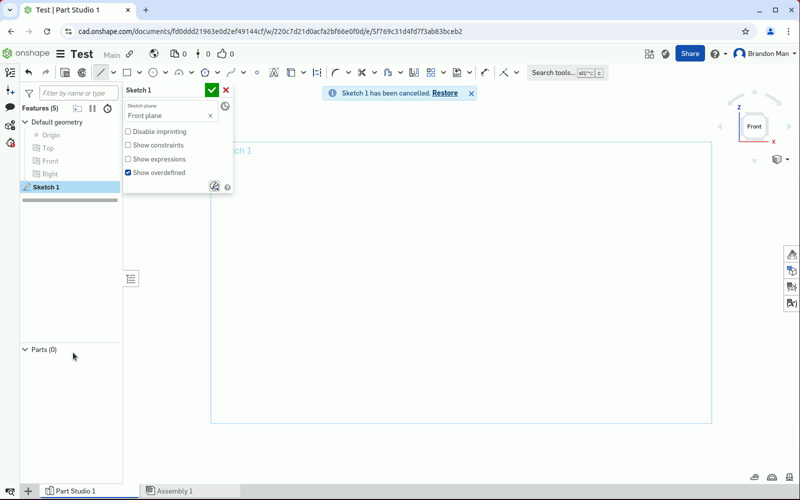
mouse_move(348, 282)
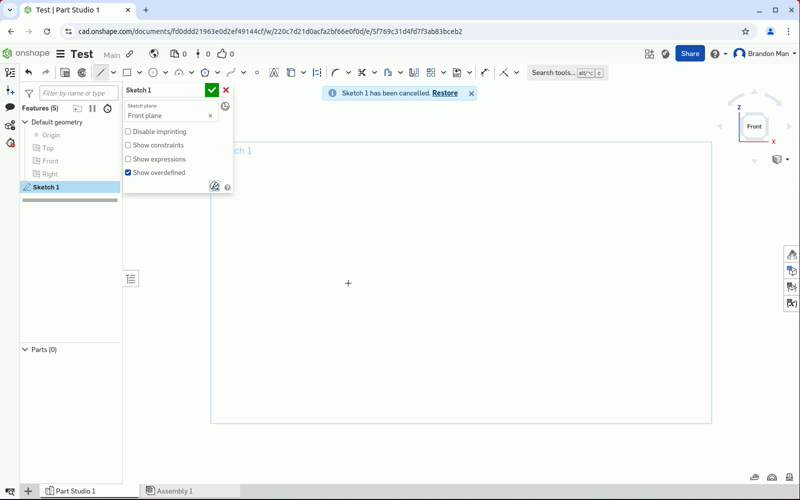
click(348, 282)
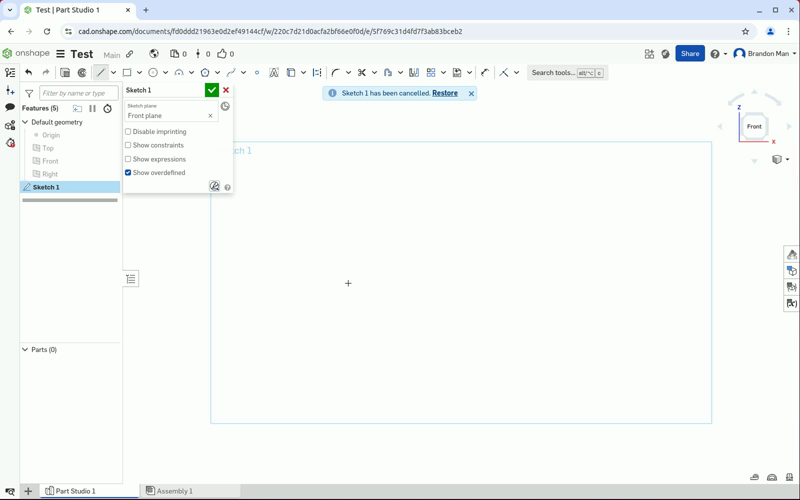
key_up(shift)
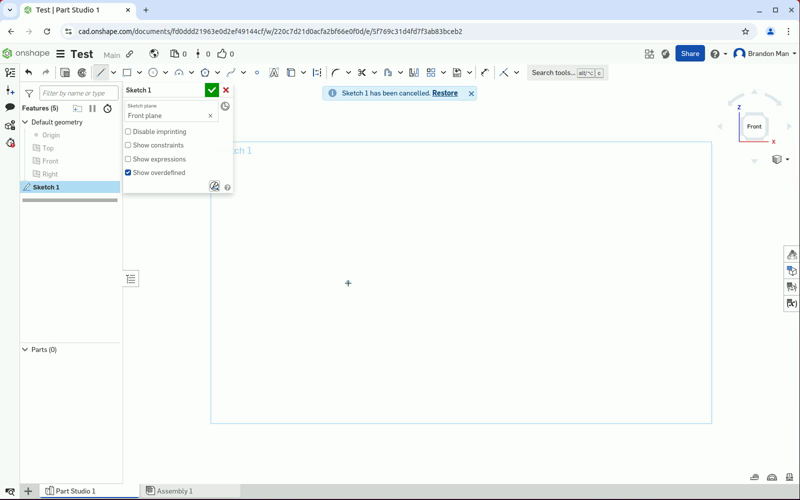
key_down(shift)
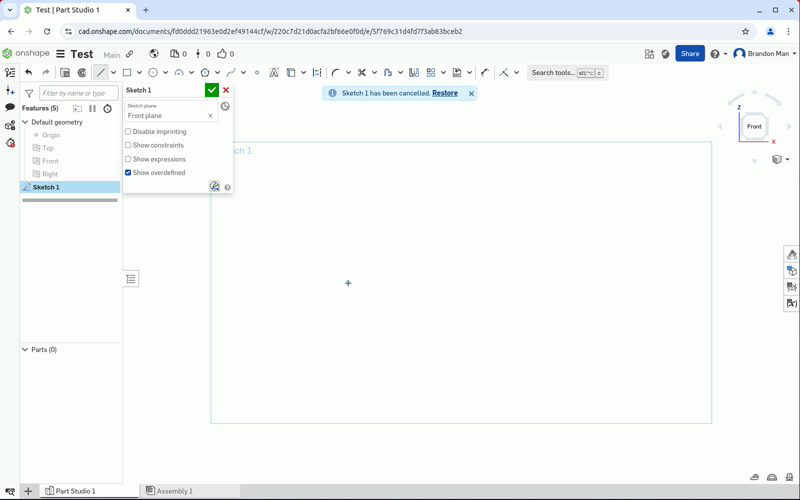
mouse_move(460, 282)
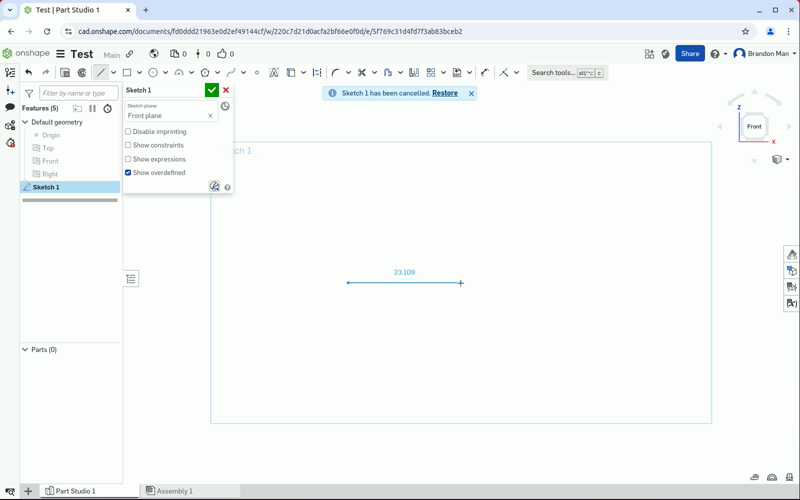
click(460, 282)
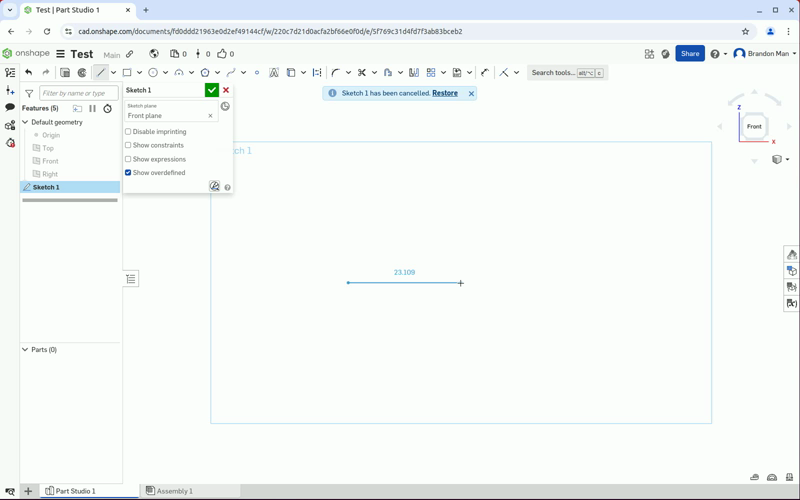
key_up(shift)
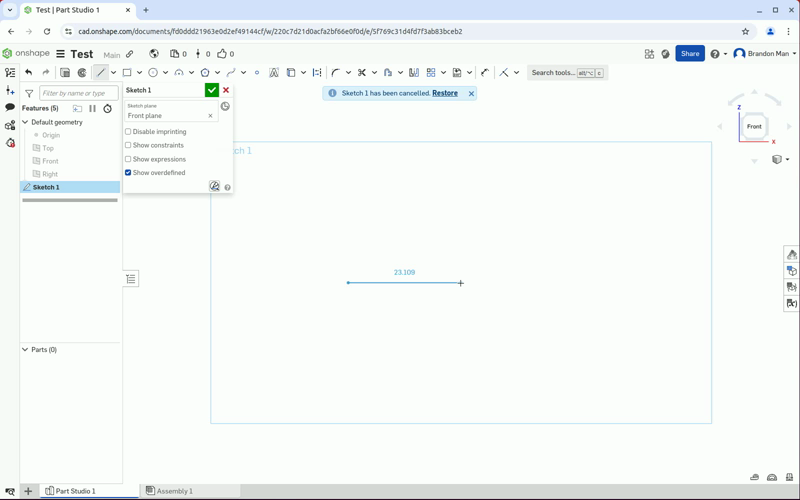
key_down(shift)
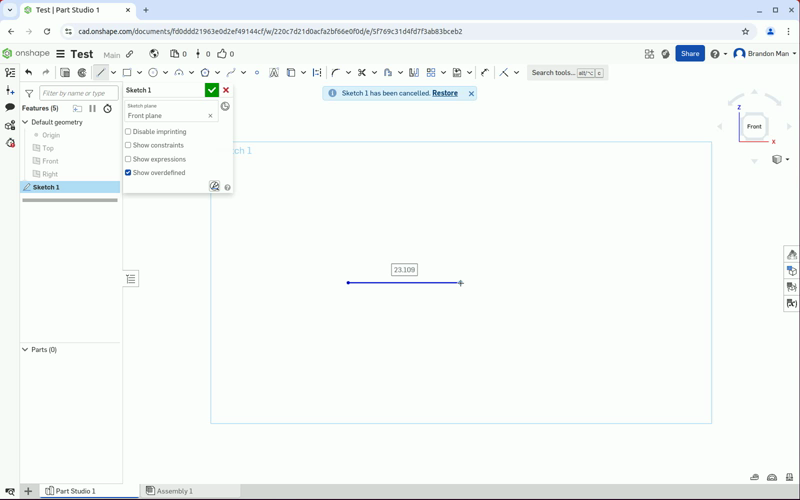
mouse_move(460, 221)
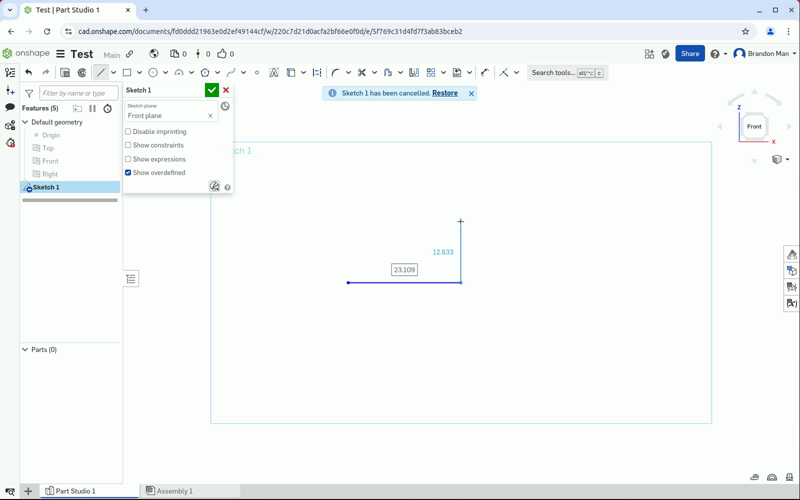
click(460, 221)
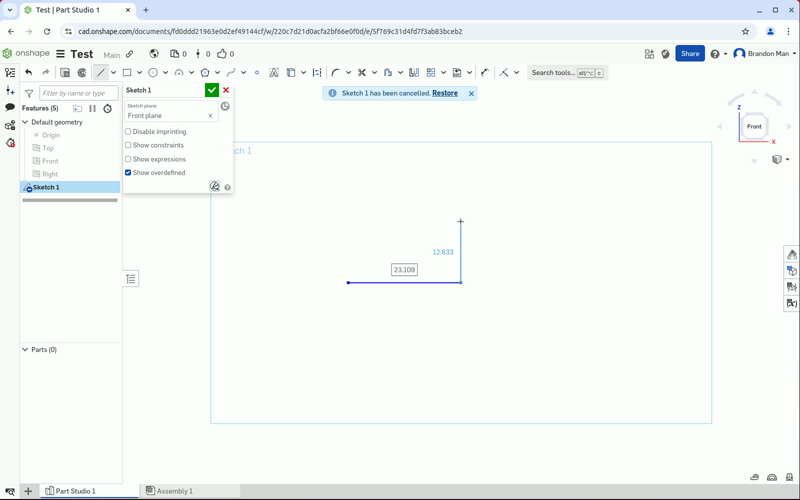
key_up(shift)
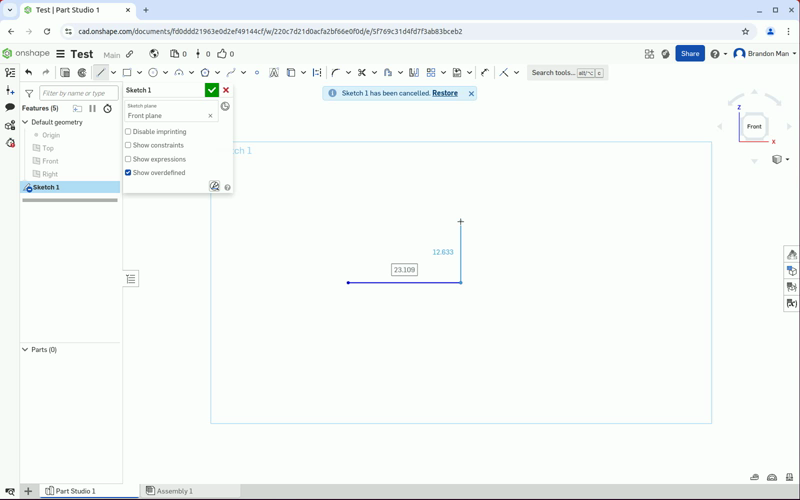
key_down(shift)
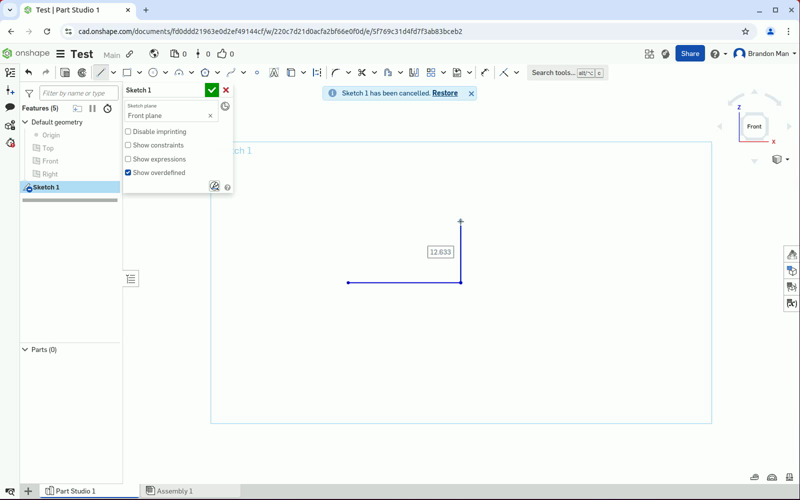
mouse_move(348, 221)
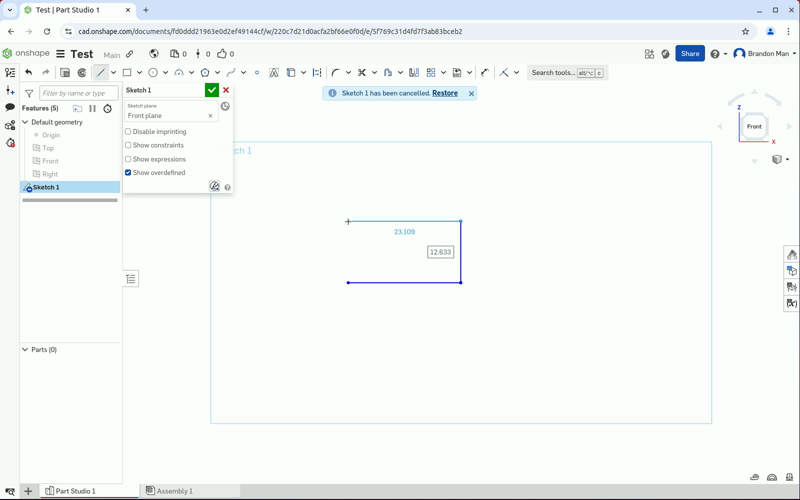
click(348, 221)
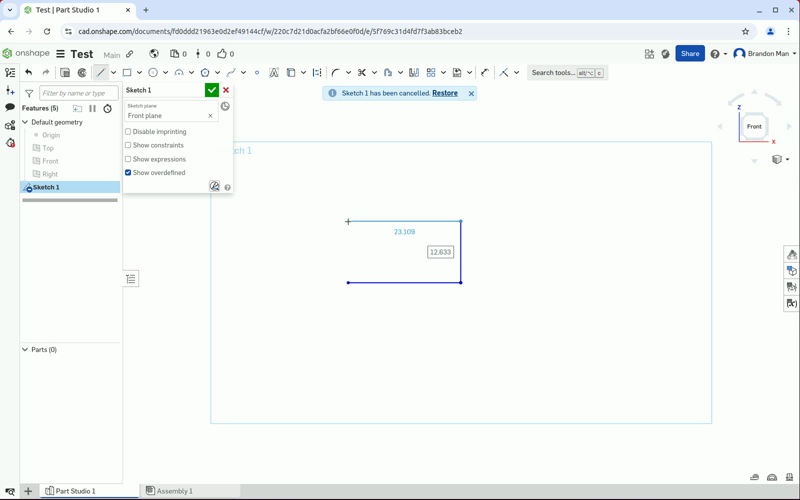
key_up(shift)
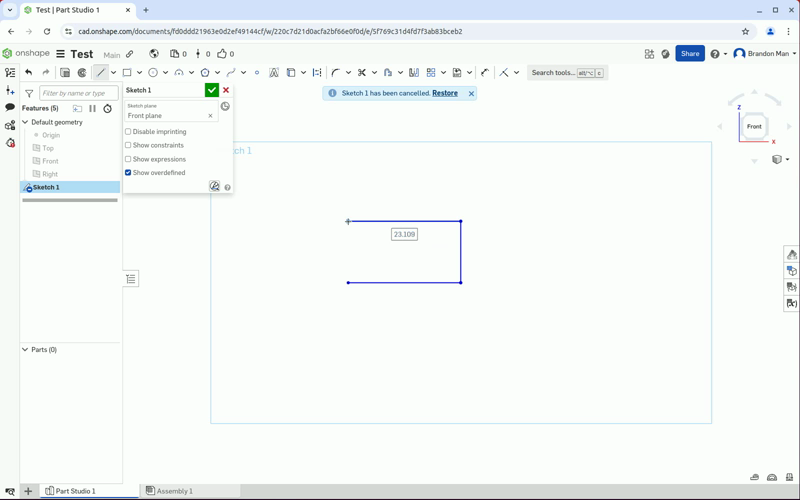
key_down(shift)
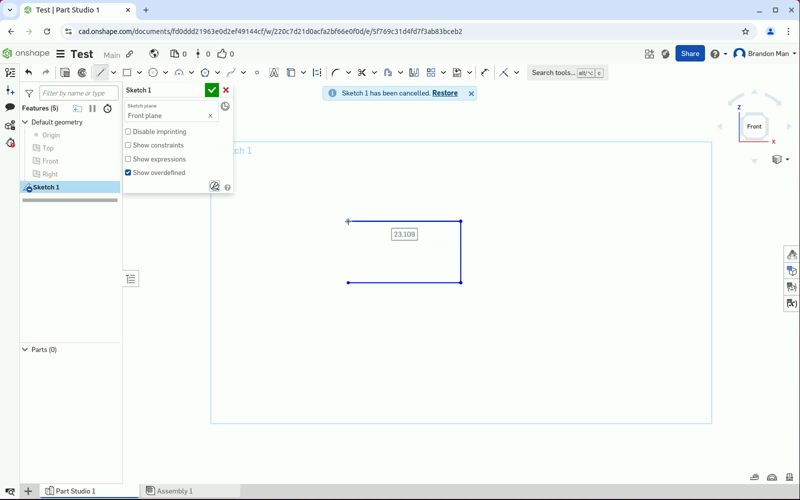
mouse_move(348, 282)
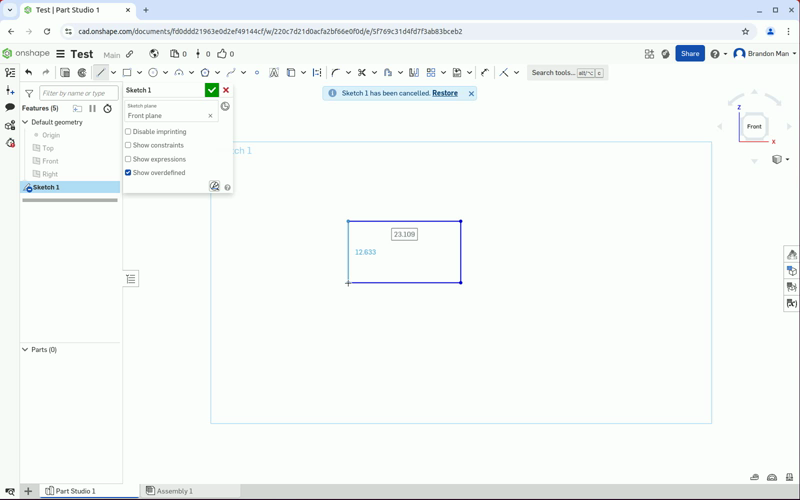
key_up(shift)
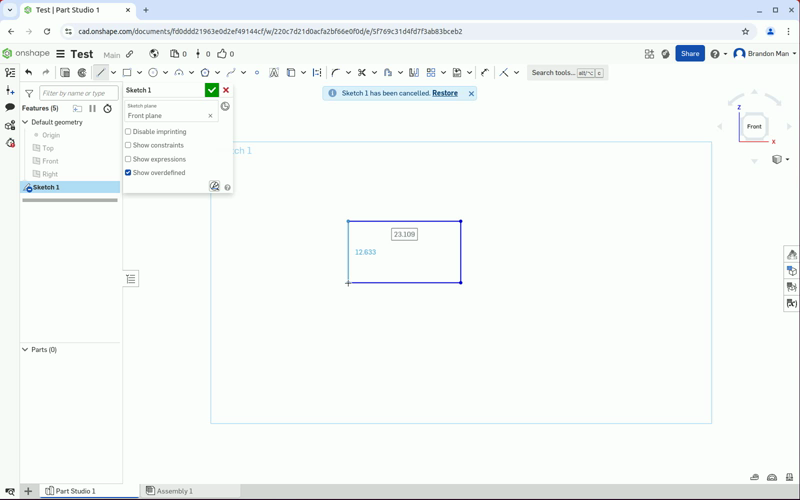
click(348, 282)
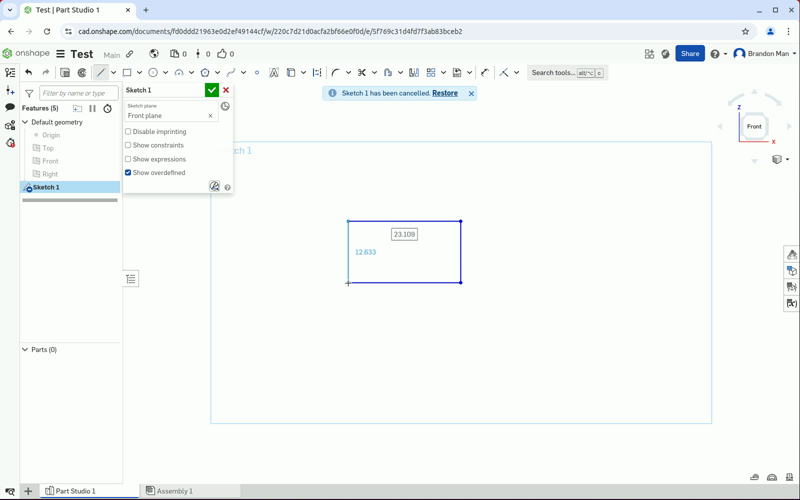
key(esc)
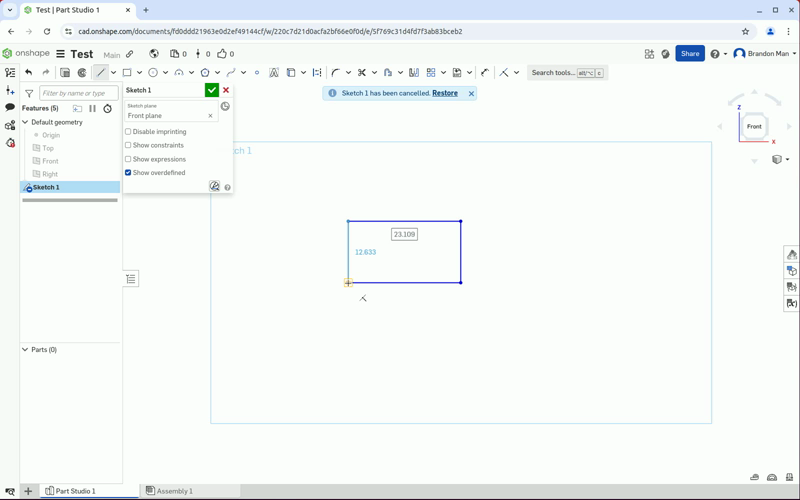
mouse_move(452, 228)
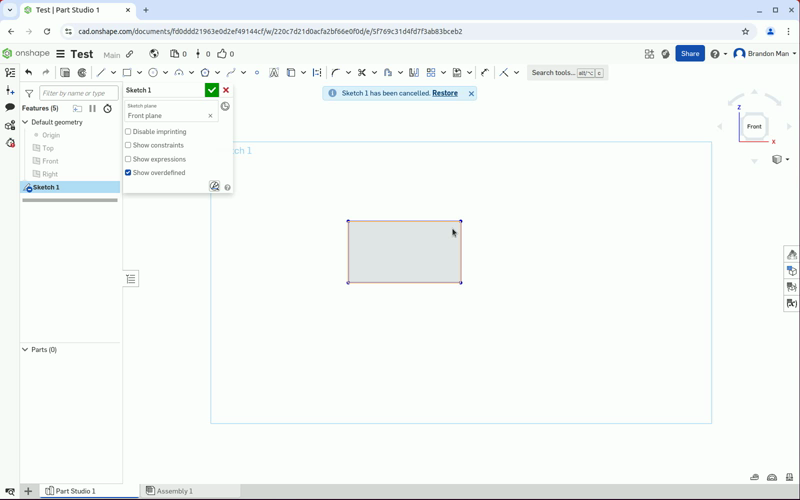
click(452, 228)
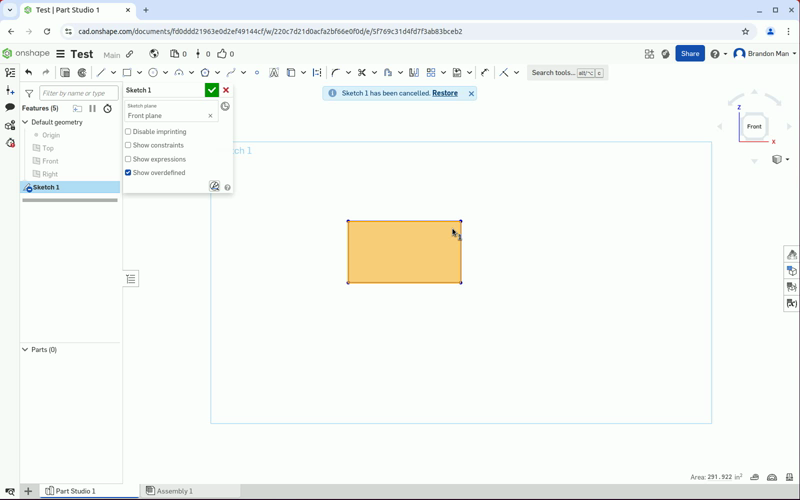
mouse_move(73, 352)
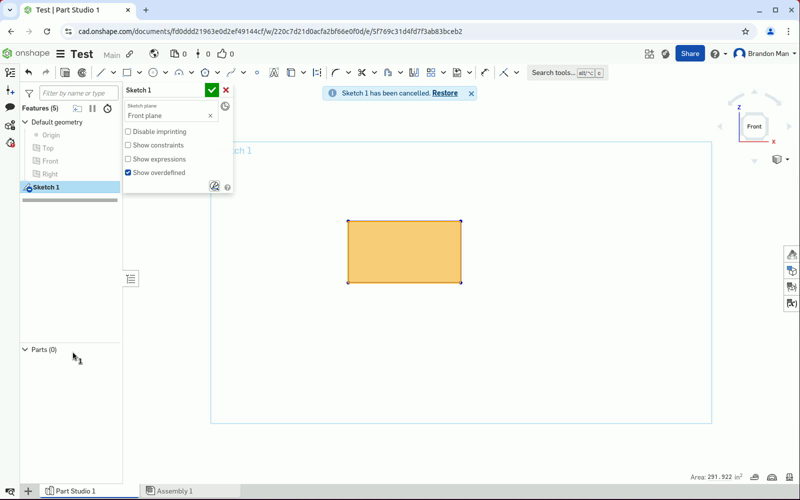
key(shift+y)
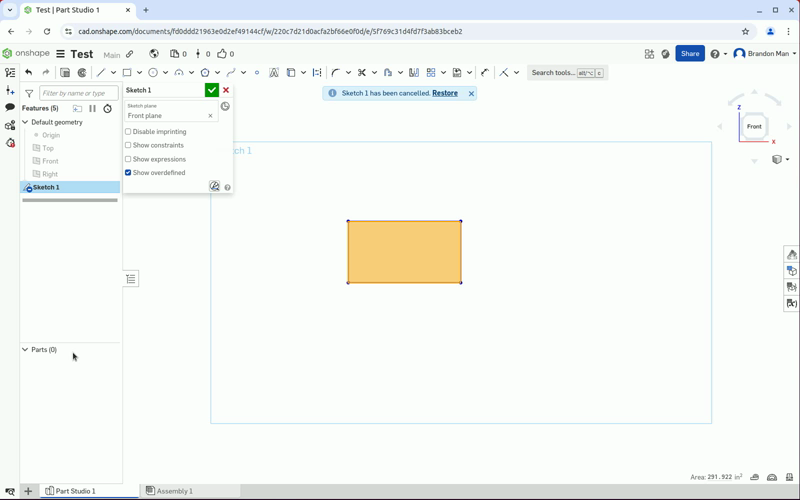
key(shift+e)
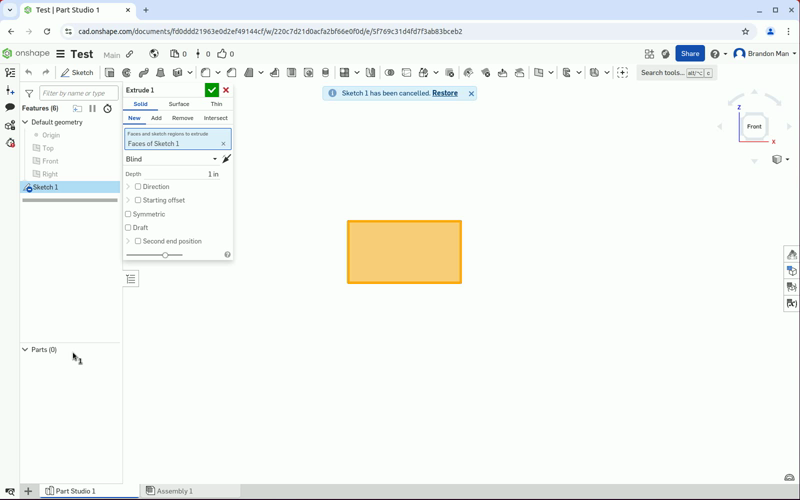
mouse_move(143, 106)
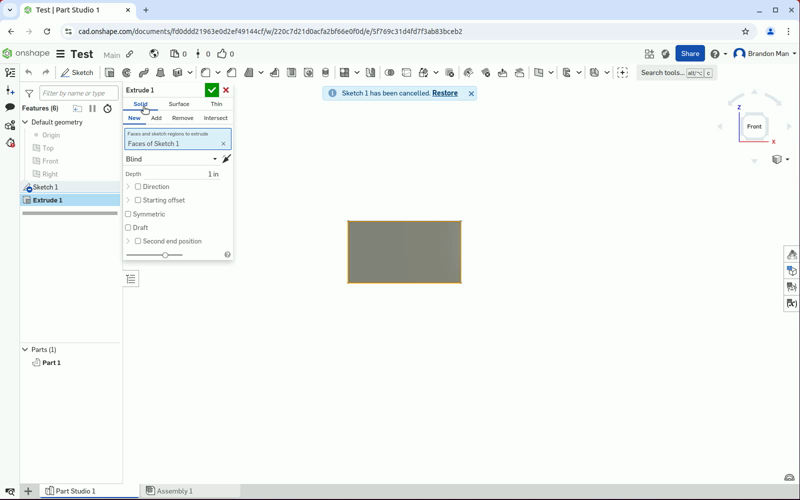
click(143, 106)
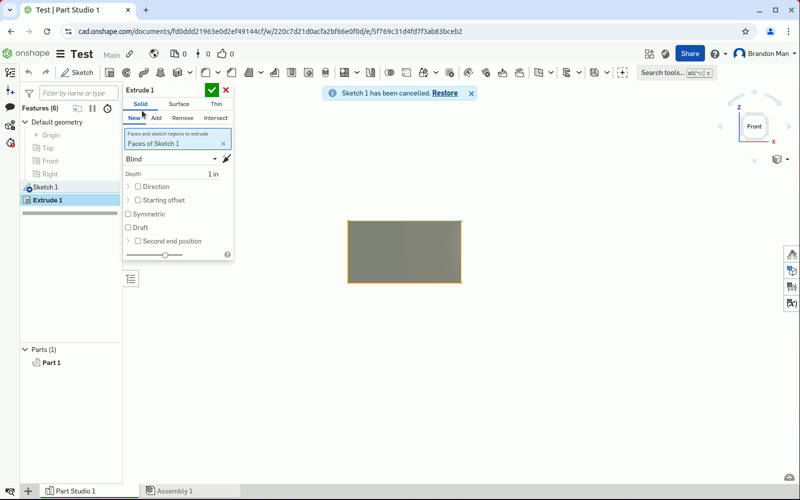
mouse_move(137, 120)
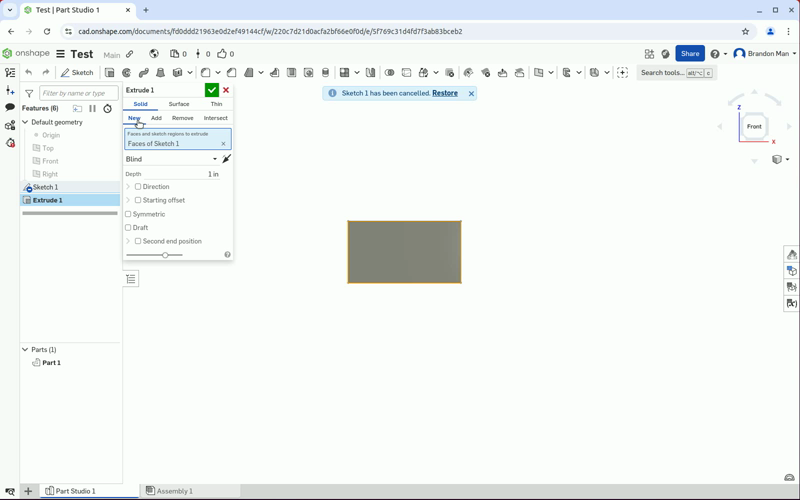
click(137, 120)
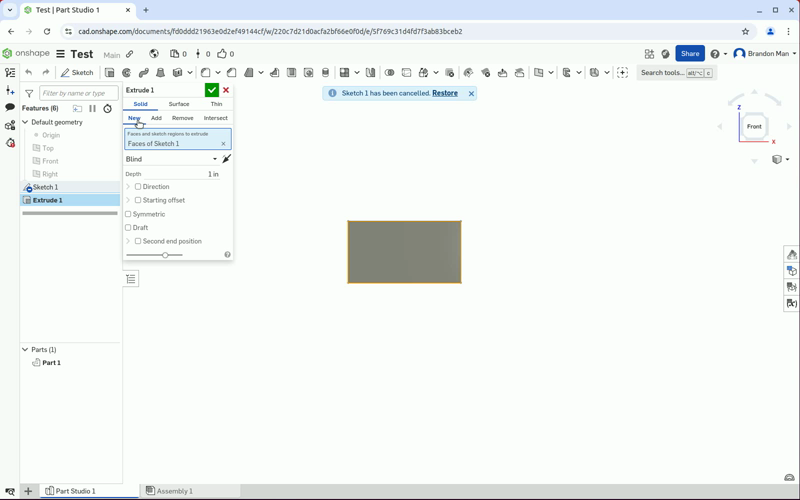
key(tab, 4)
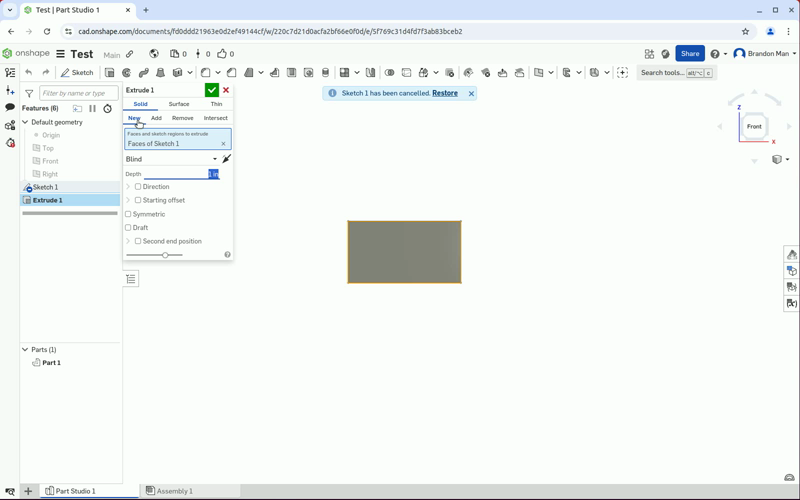
text(-11.554)
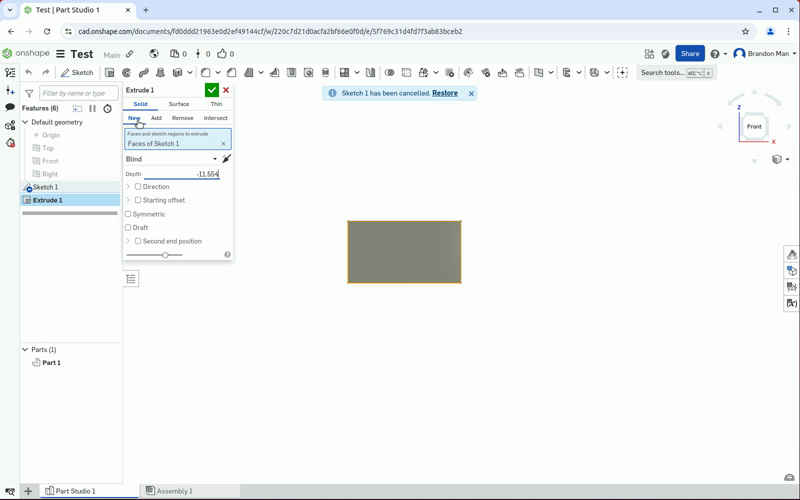
key(enter)
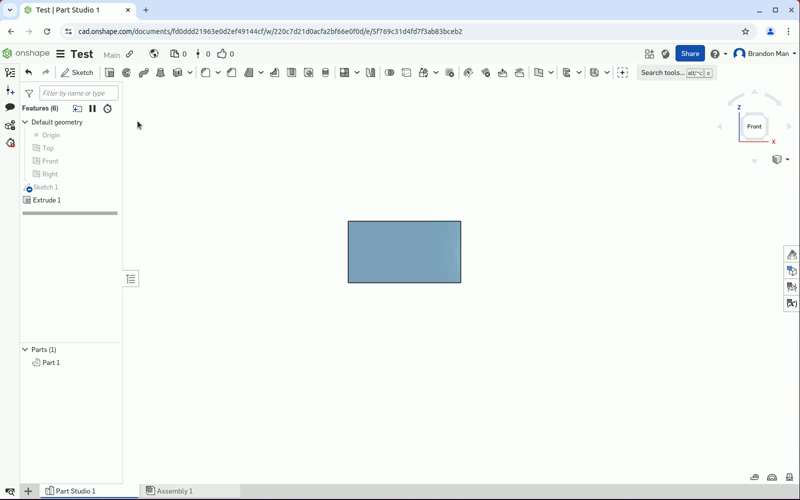
key(shift+h)
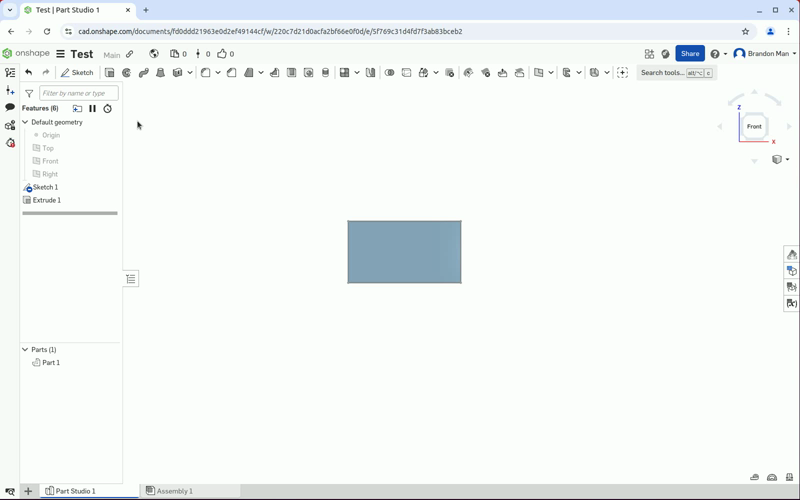
key(shift+h)
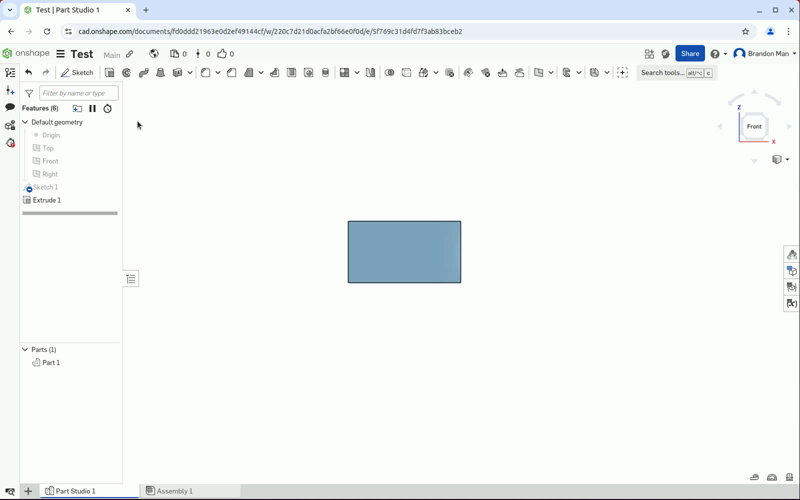
mouse_move(73, 189)
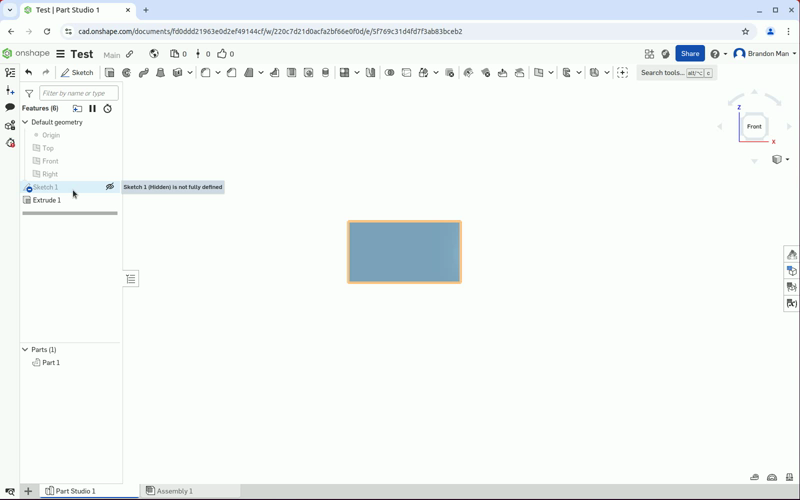
click(73, 189)
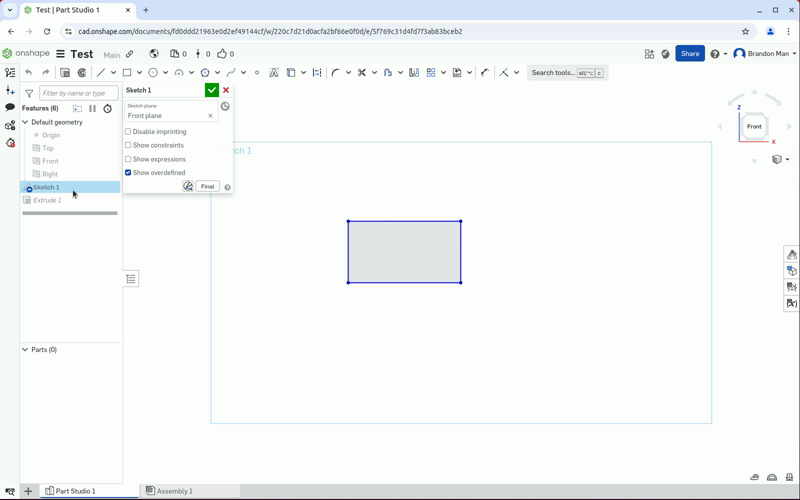
mouse_move(229, 92)
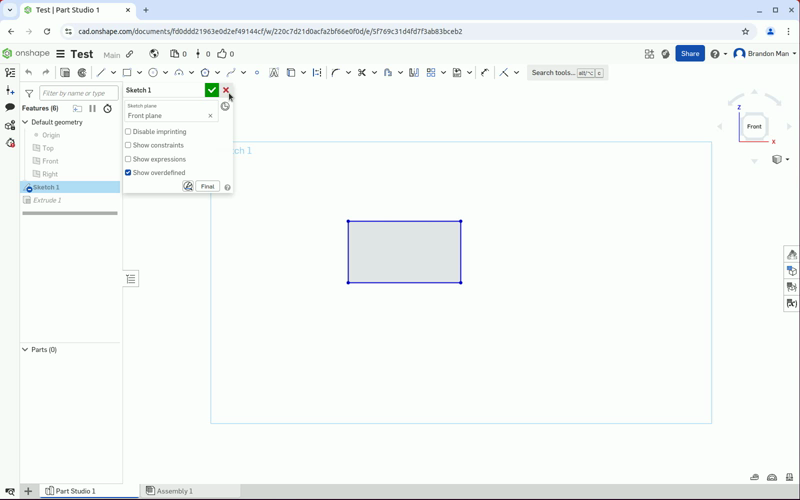
click(229, 92)
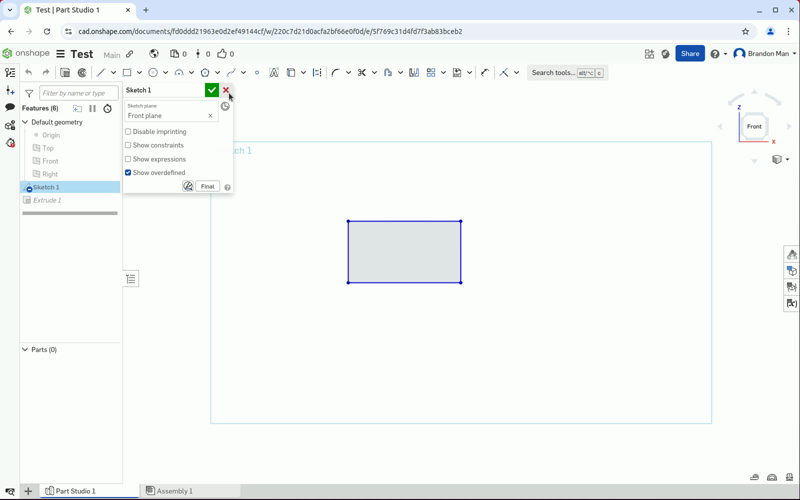
key(shift+s)
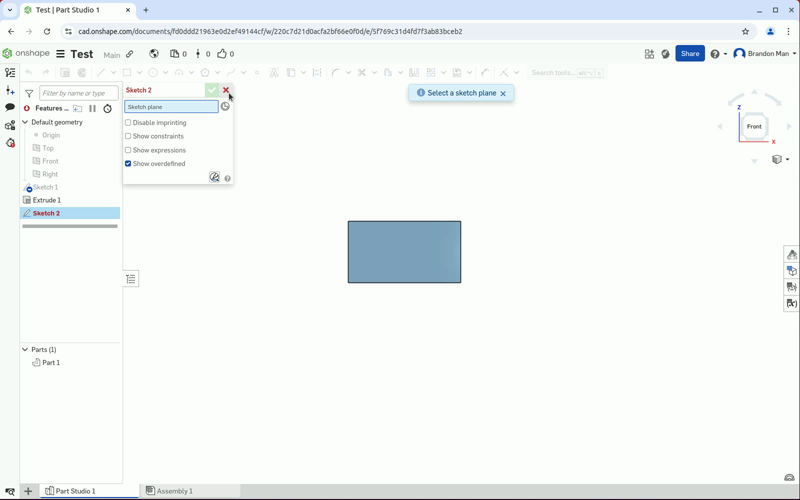
mouse_move(73, 163)
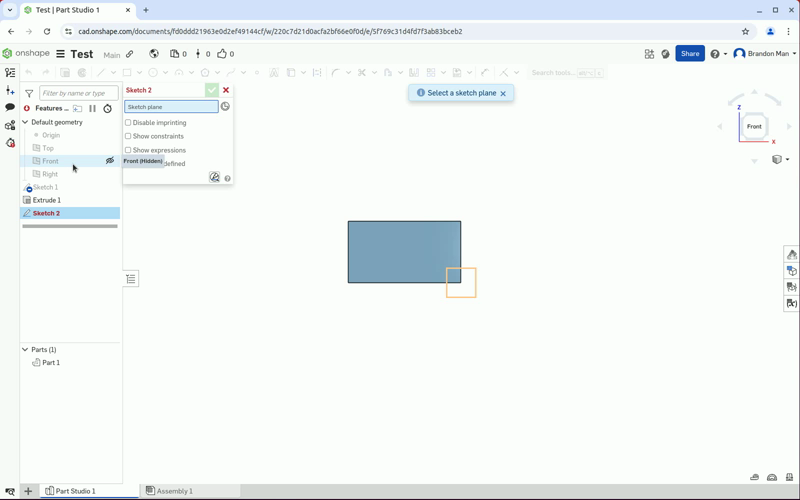
click(73, 163)
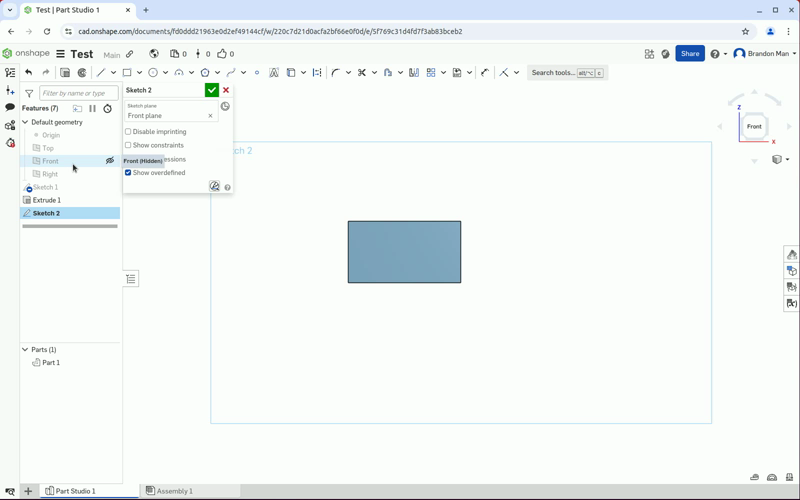
mouse_move(73, 352)
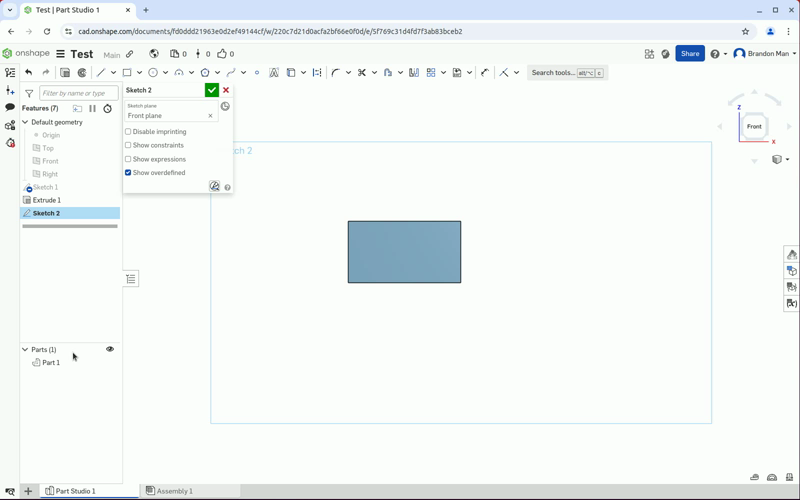
key(y)
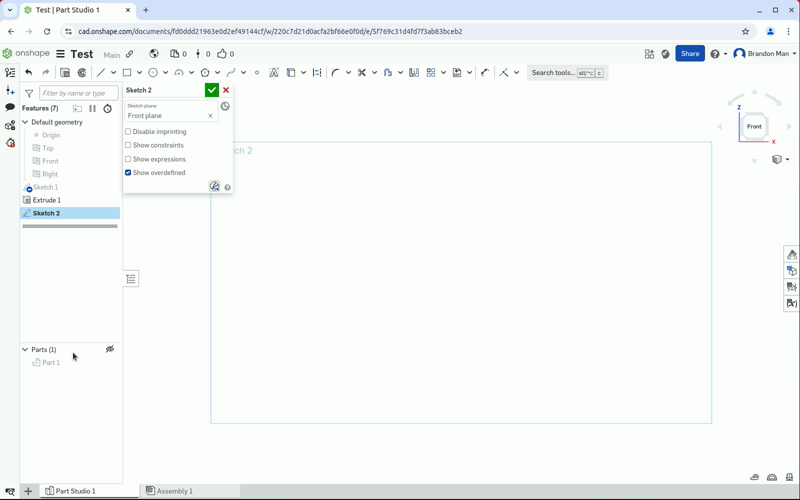
key(l)
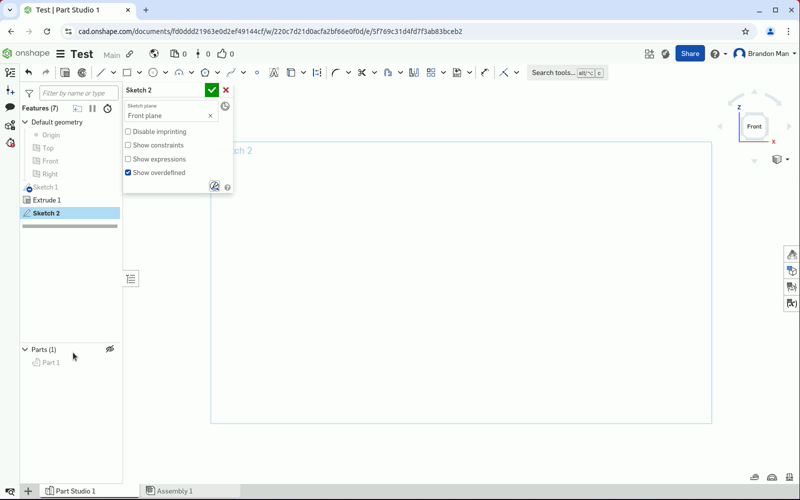
key_down(shift)
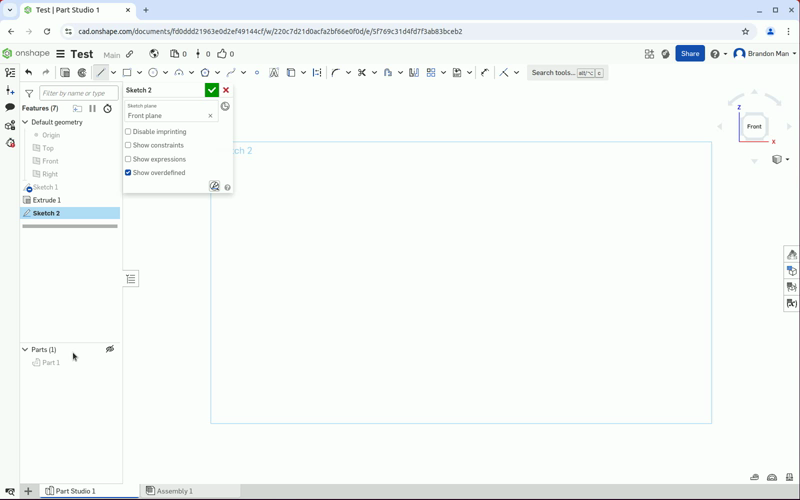
mouse_move(348, 282)
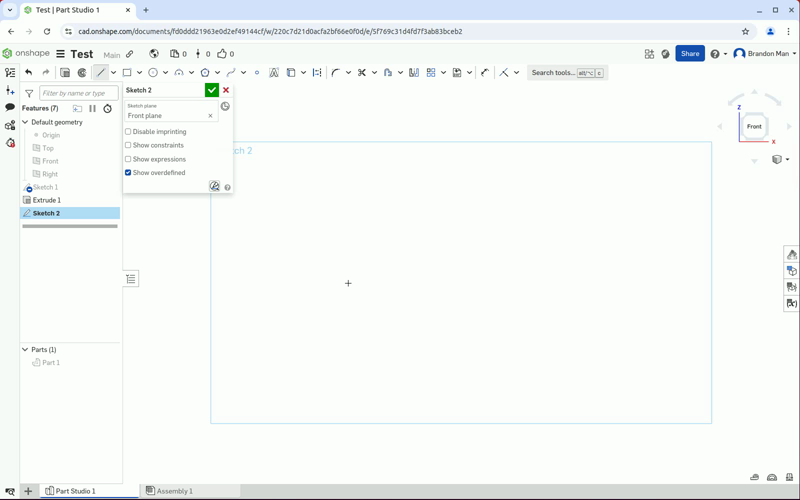
click(348, 282)
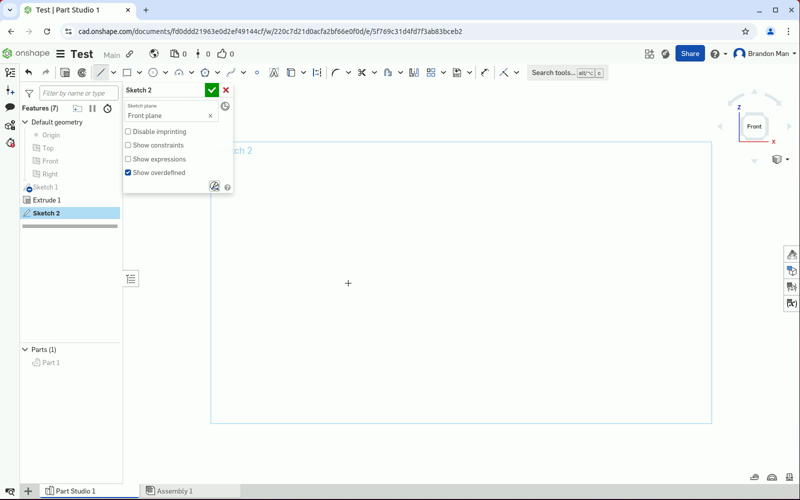
key_up(shift)
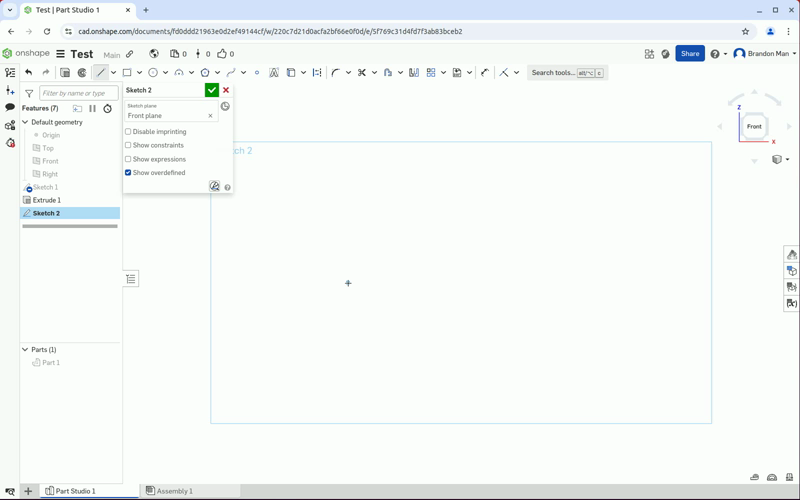
key_down(shift)
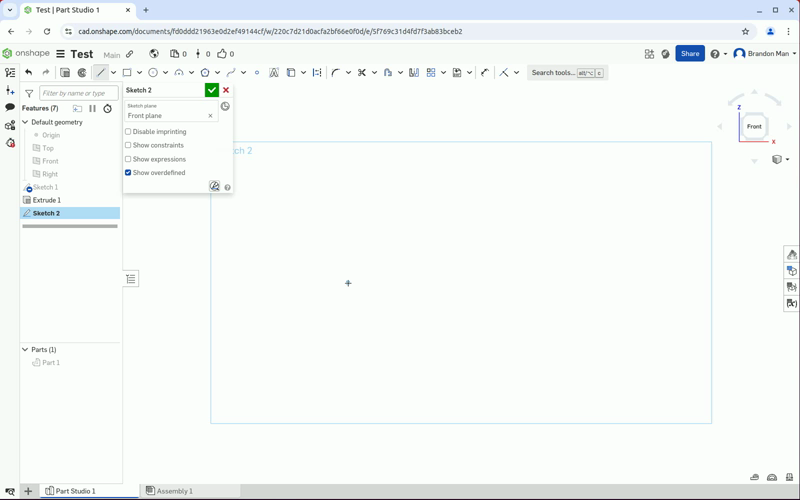
mouse_move(460, 282)
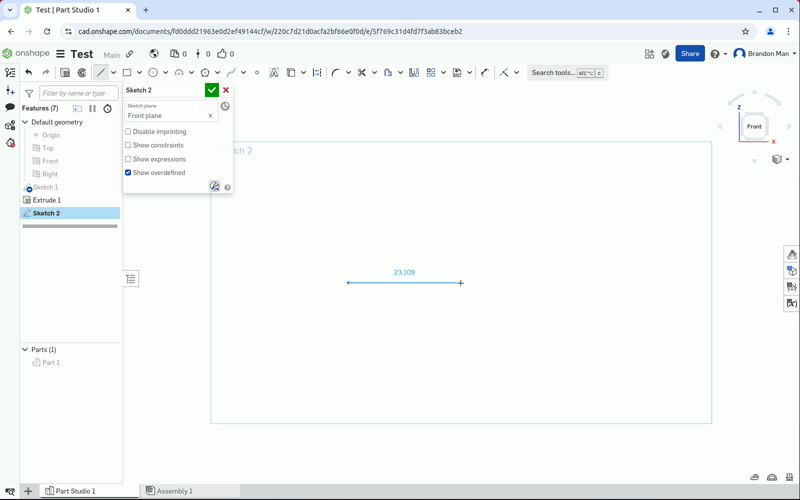
click(460, 282)
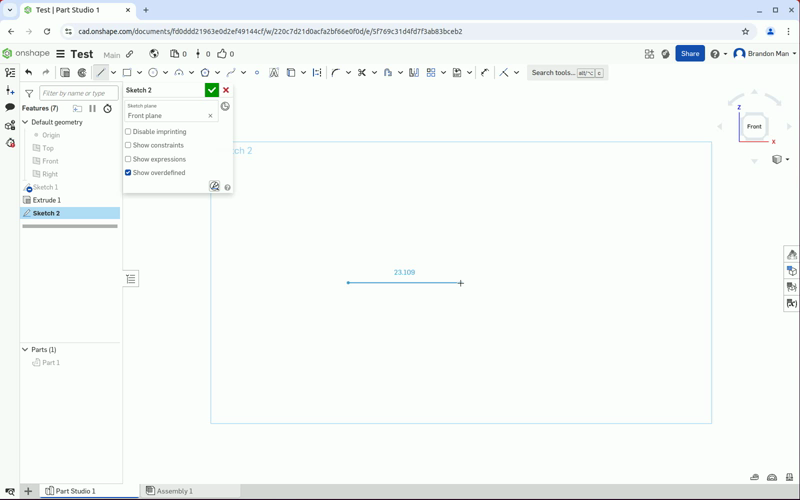
key_up(shift)
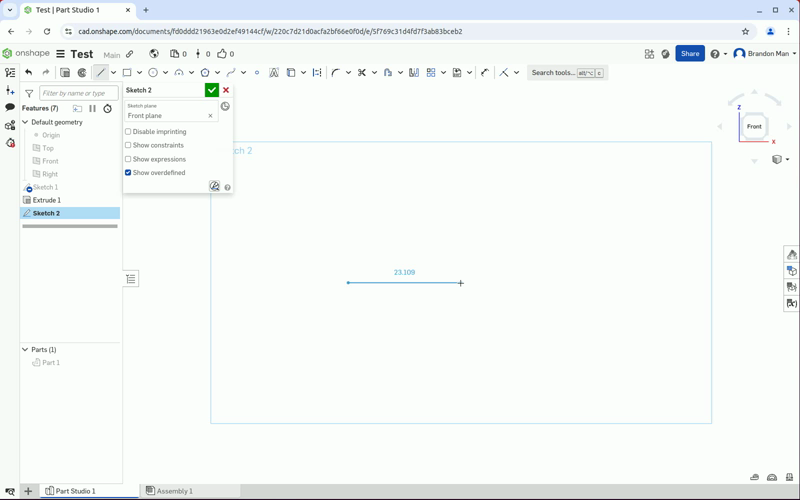
key_down(shift)
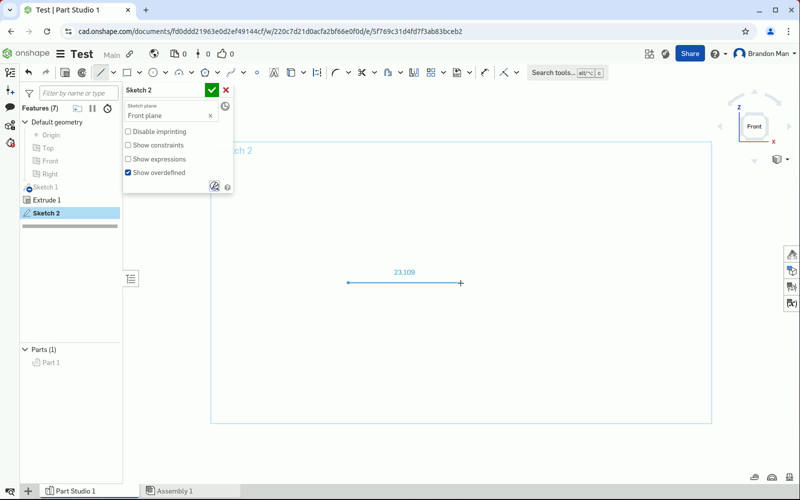
mouse_move(460, 221)
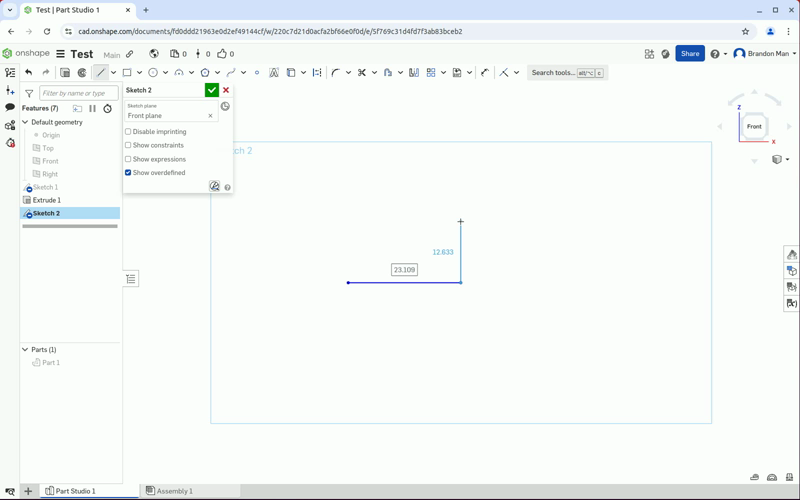
click(460, 221)
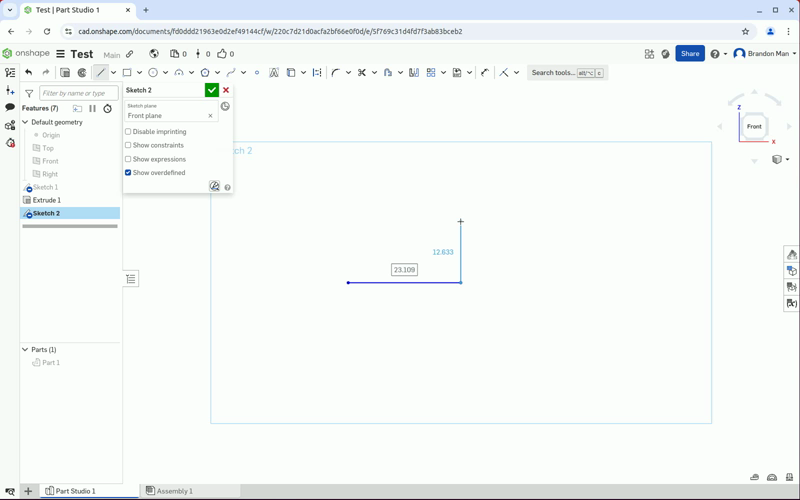
key_up(shift)
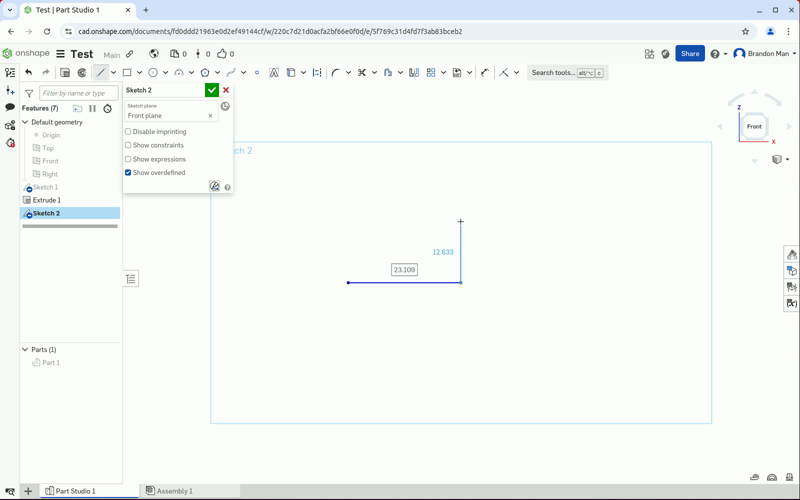
key_down(shift)
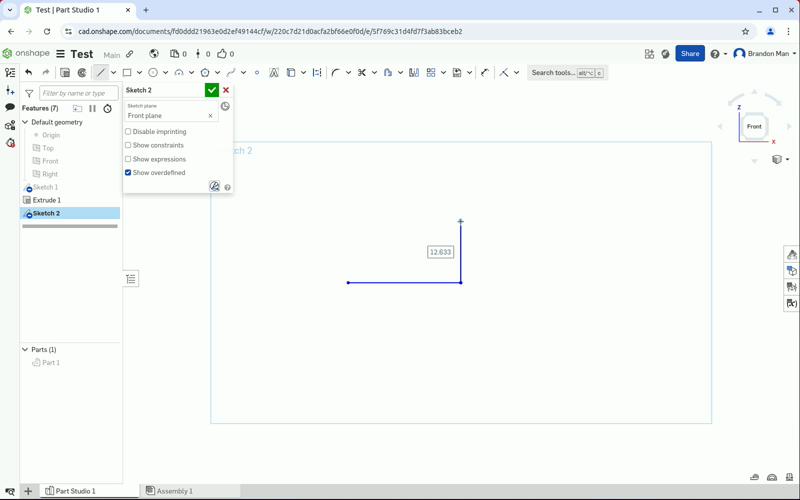
mouse_move(348, 221)
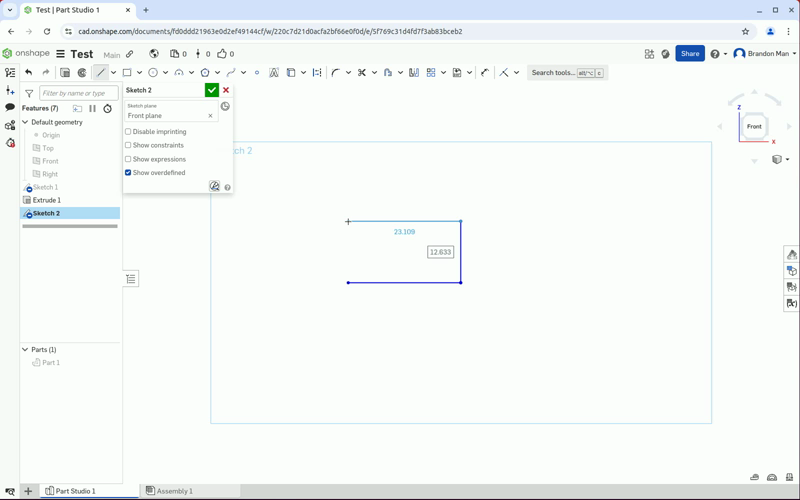
click(348, 221)
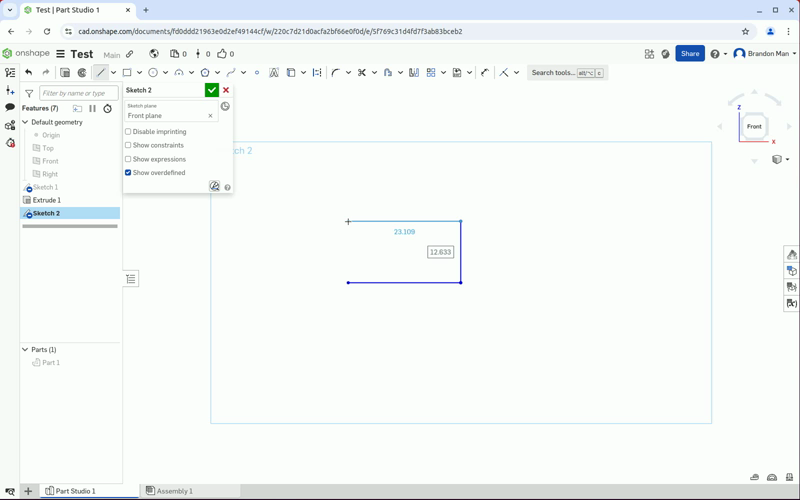
key_up(shift)
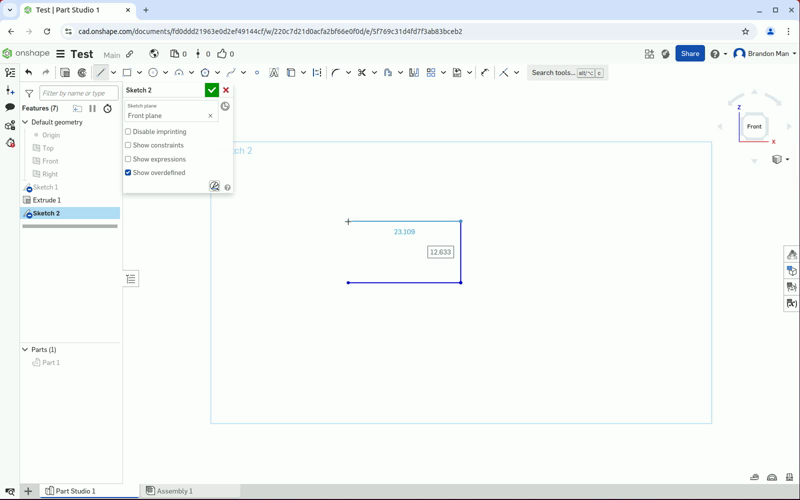
key_down(shift)
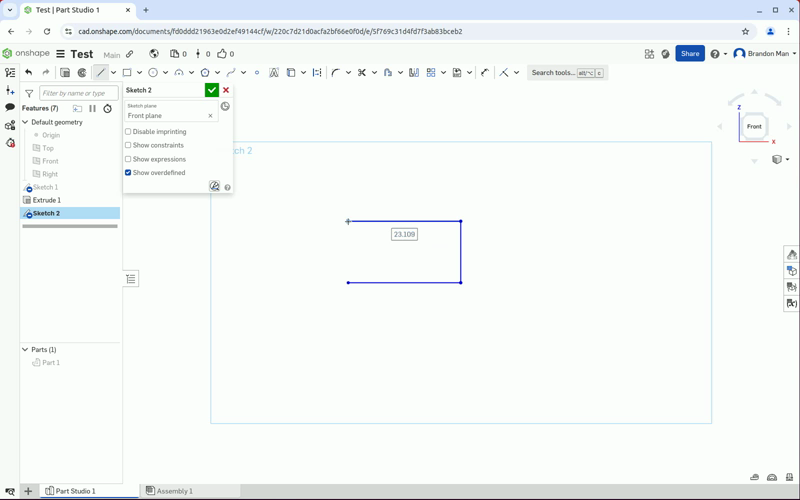
mouse_move(348, 282)
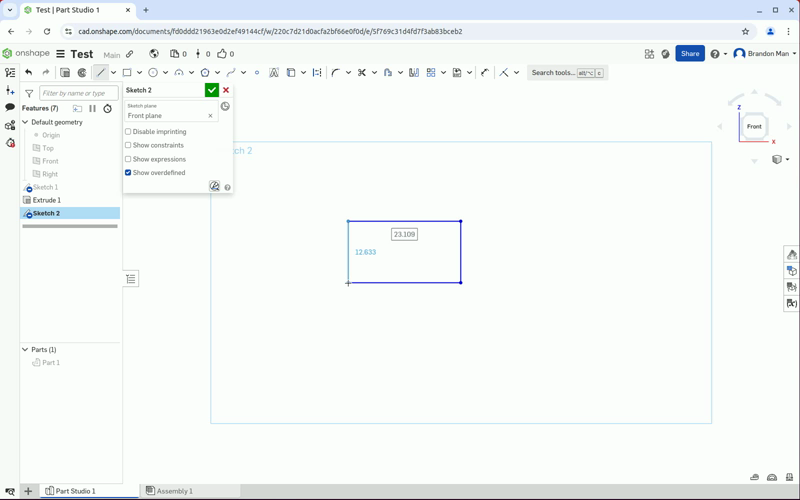
key_up(shift)
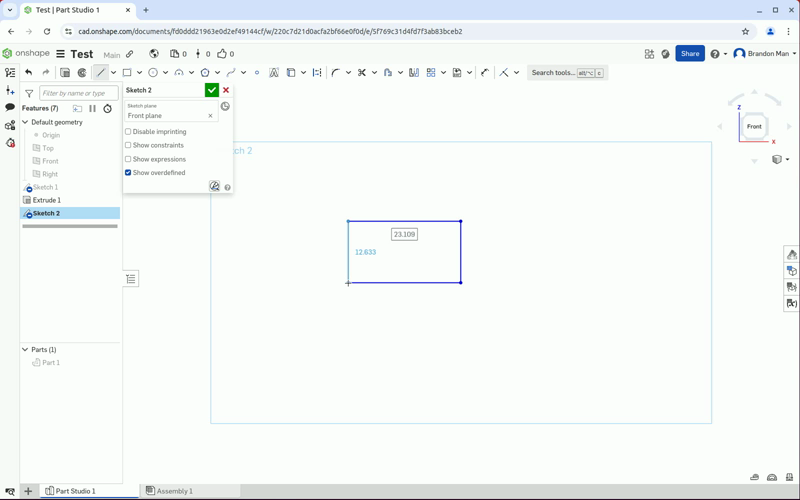
click(348, 282)
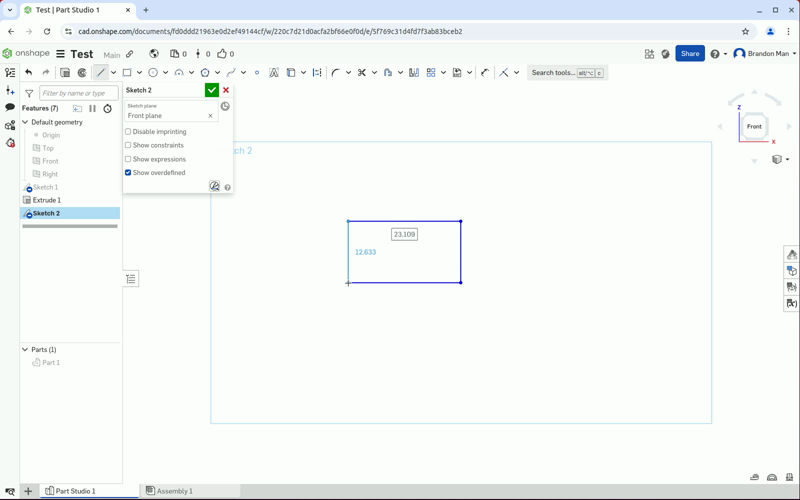
key(esc)
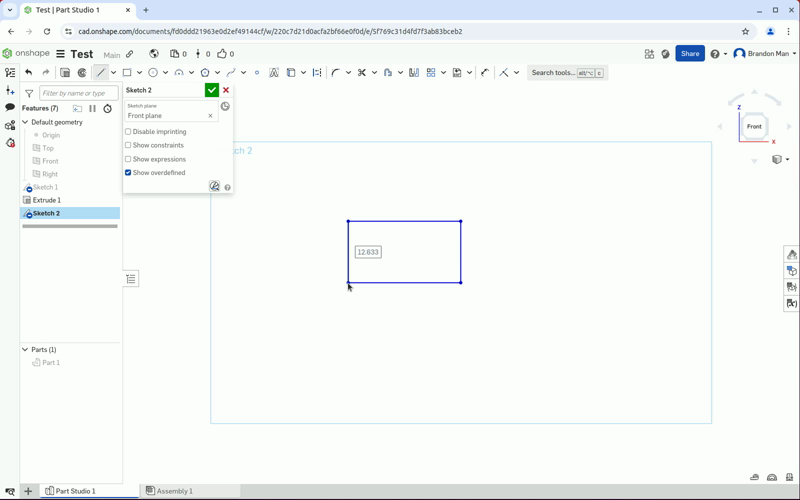
mouse_move(357, 275)
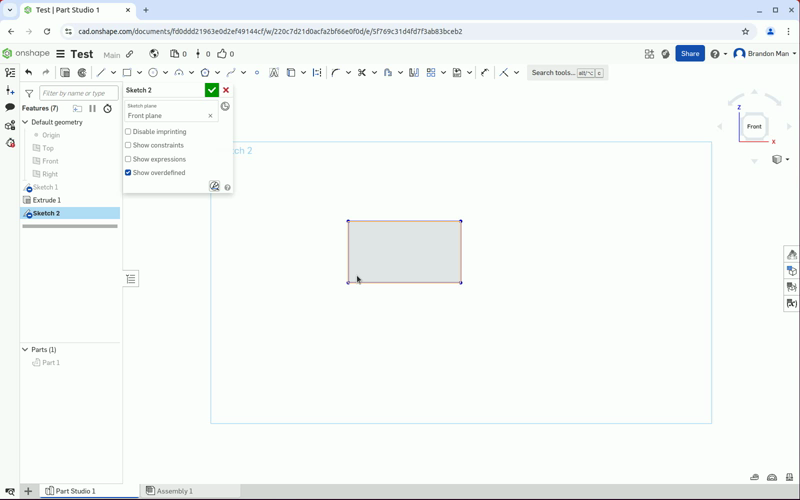
click(357, 275)
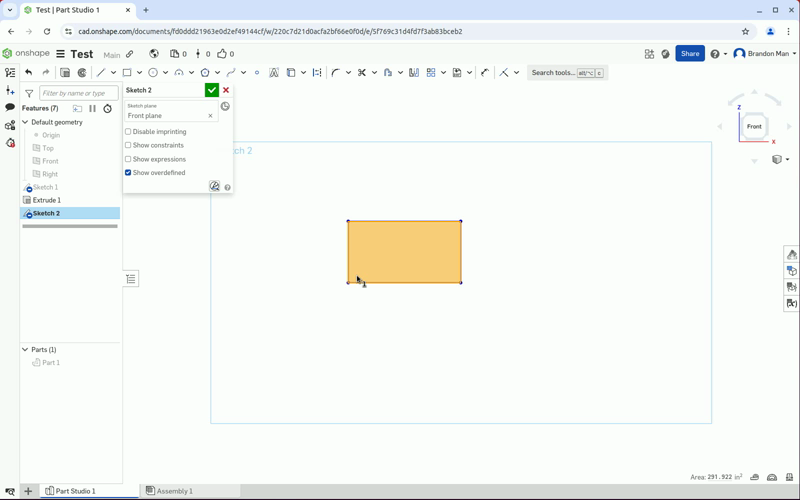
mouse_move(73, 352)
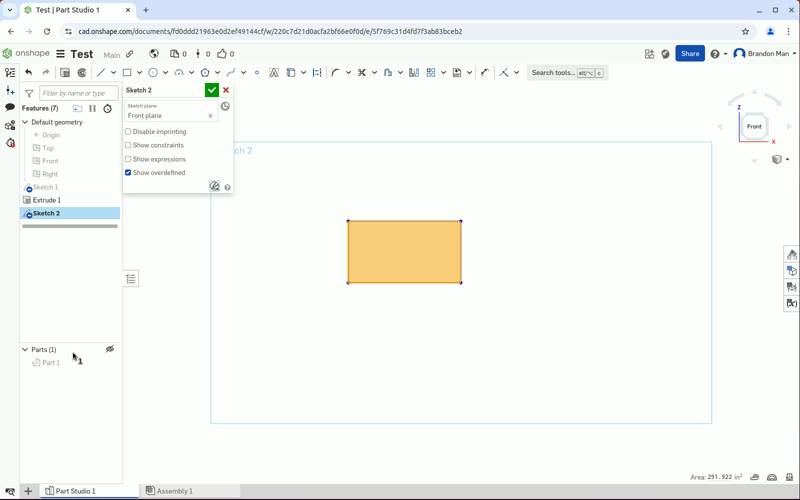
key(shift+y)
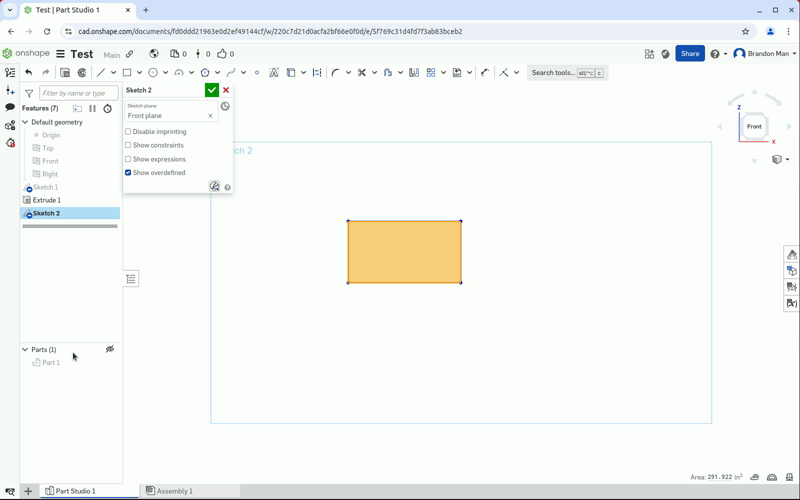
key(shift+e)
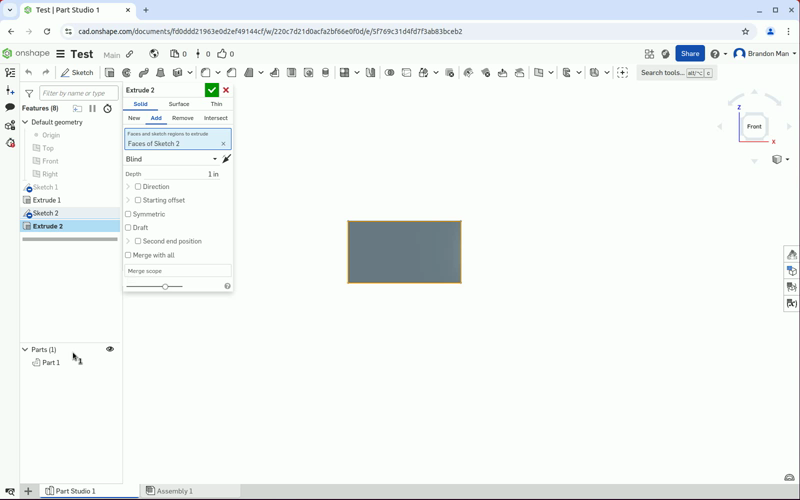
mouse_move(143, 106)
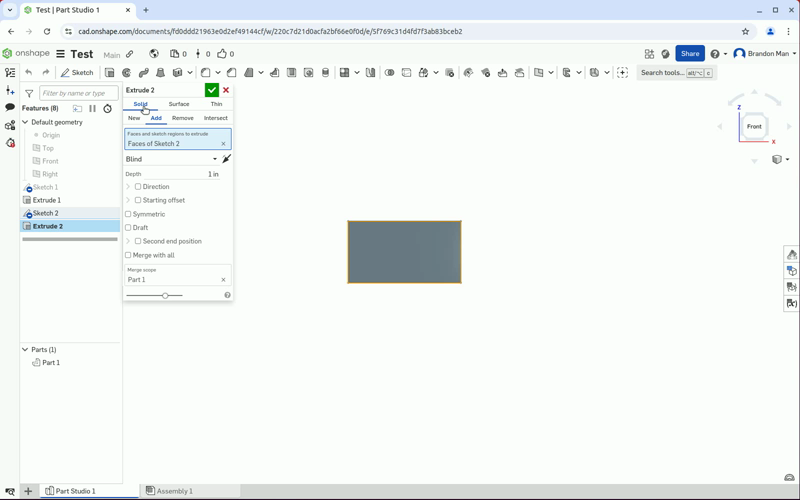
click(143, 106)
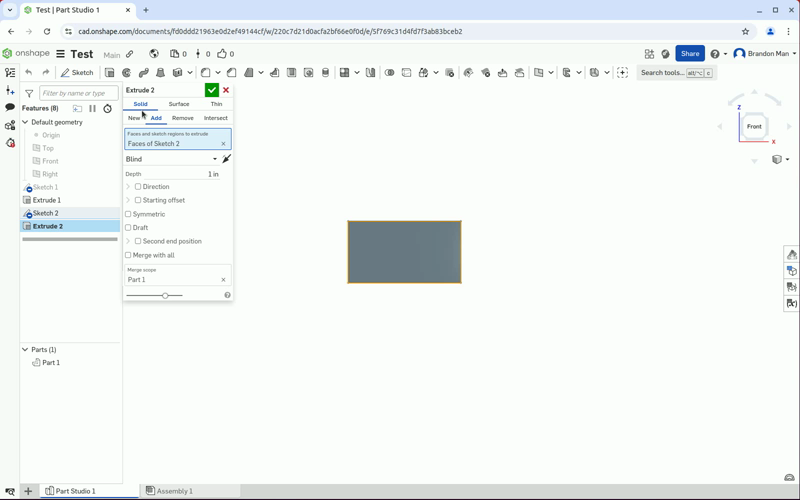
mouse_move(137, 120)
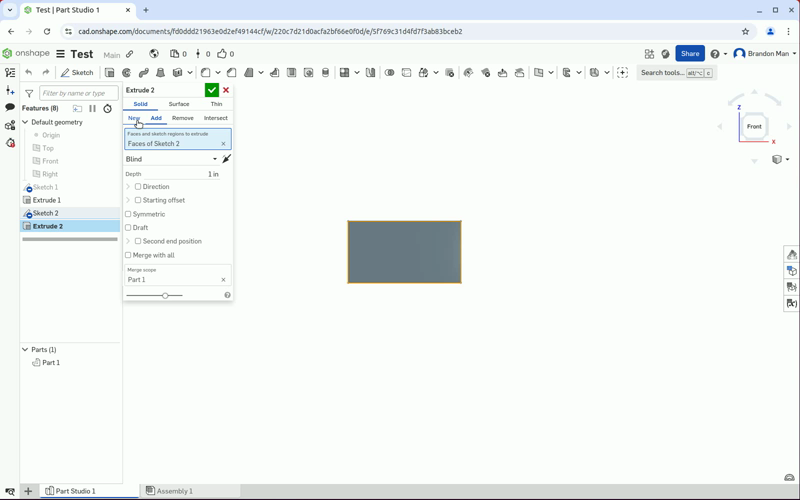
click(137, 120)
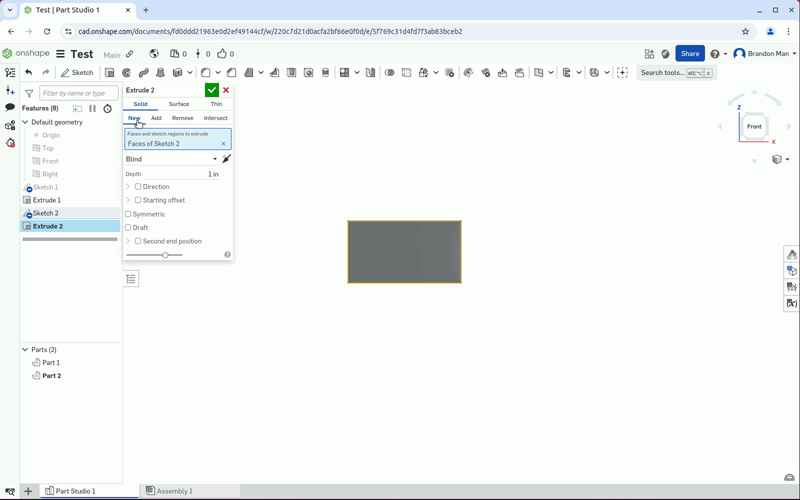
key(tab, 4)
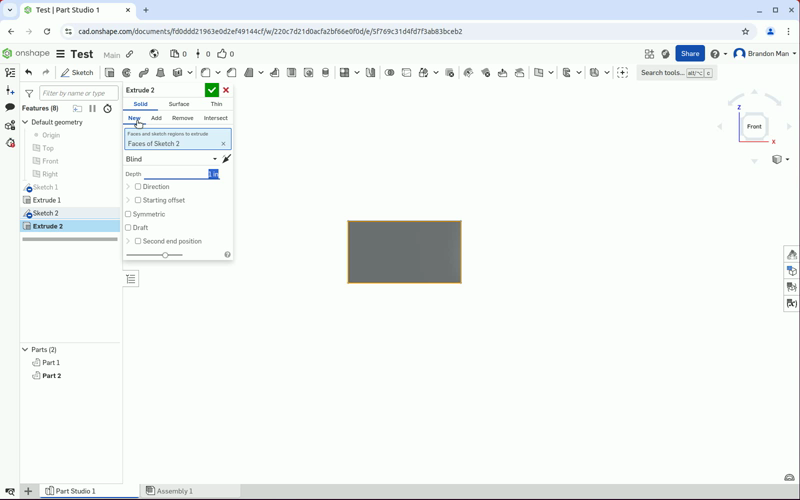
text(-11.554)
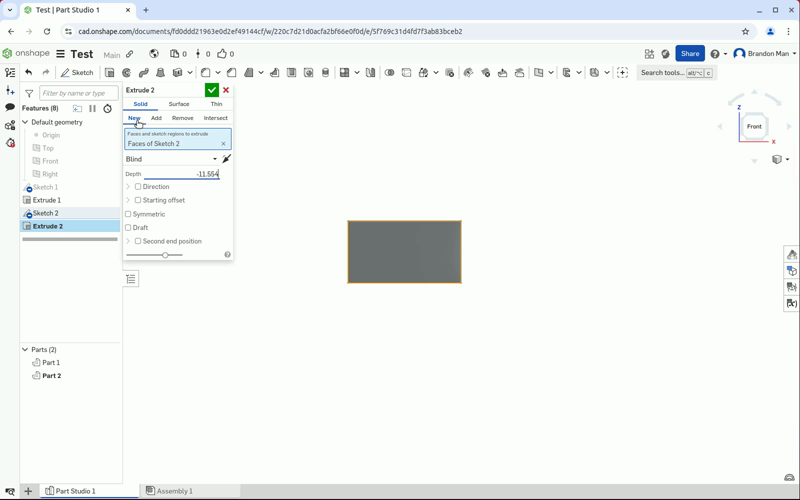
key(enter)
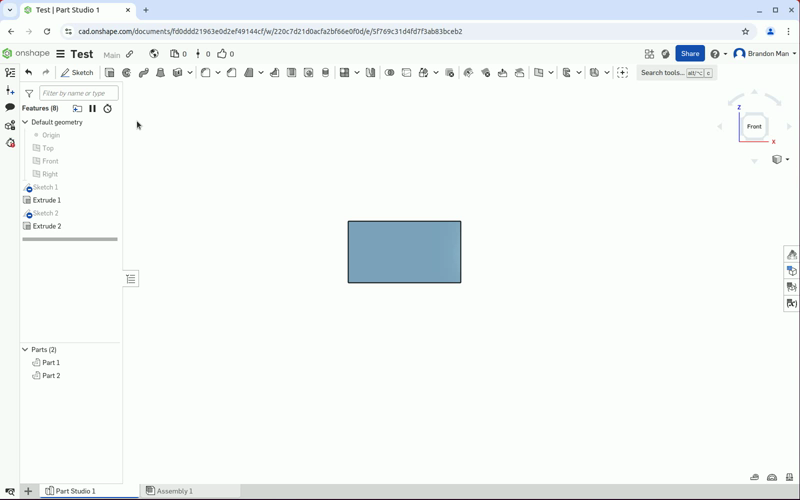
key(shift+h)
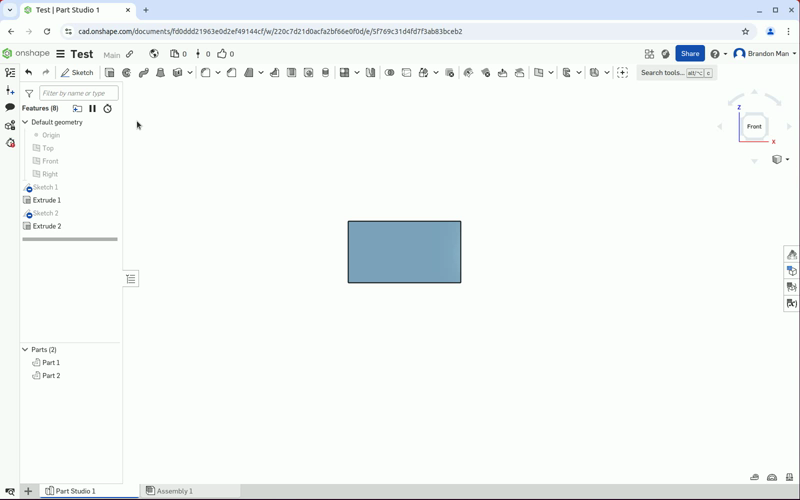
key(shift+h)
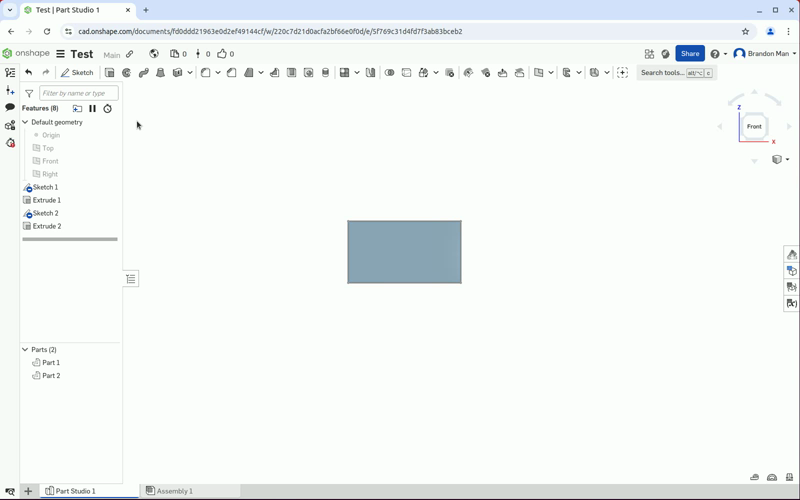
key(shift+7)
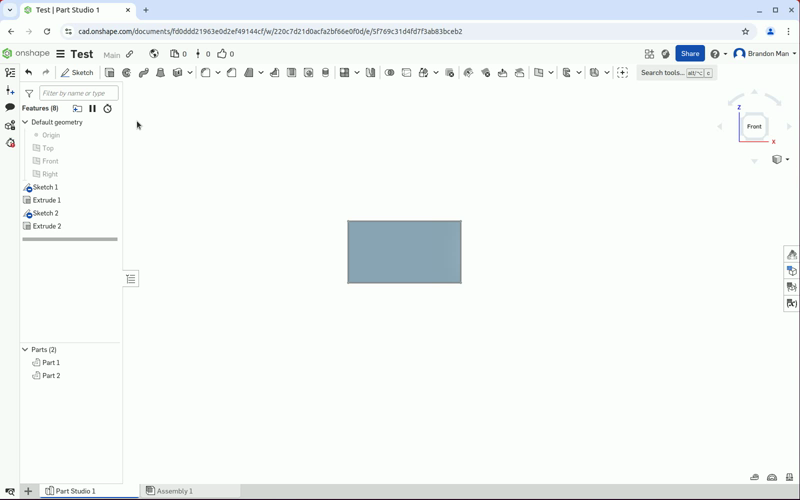
key(left, 2)
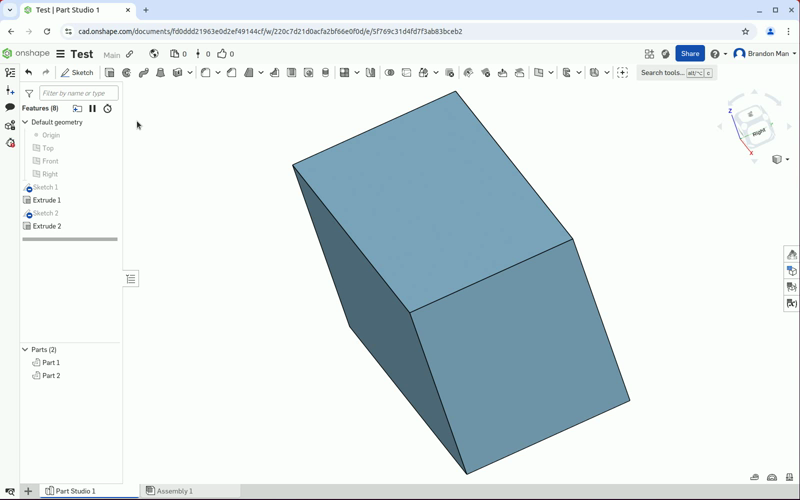
key(down, 2)
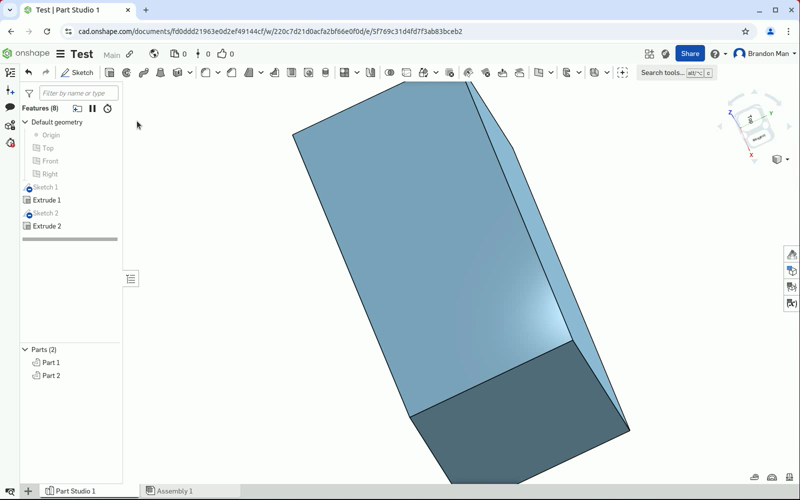
key(up, 2)
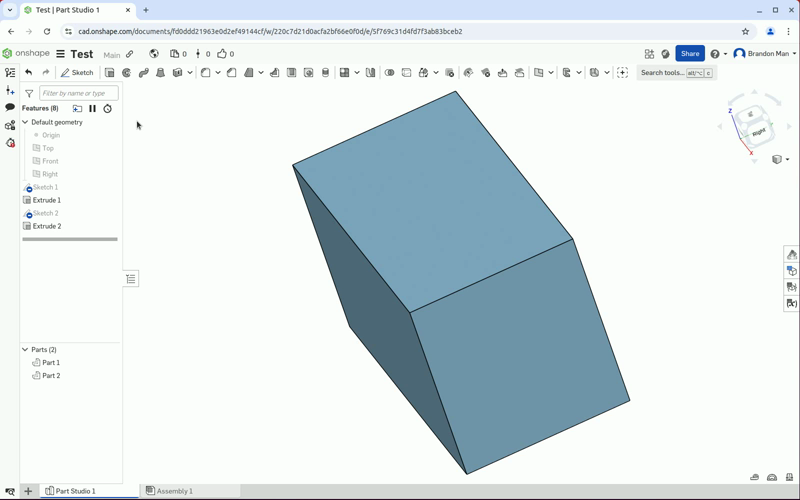
key(right, 2)
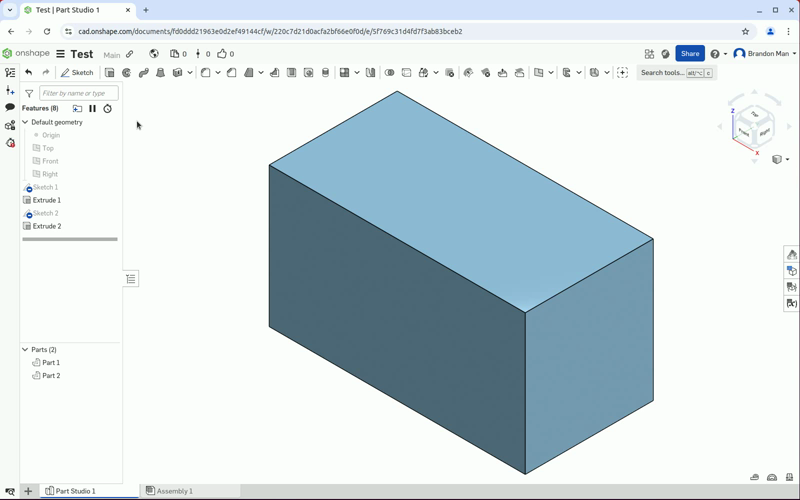
mouse_move(73, 189)
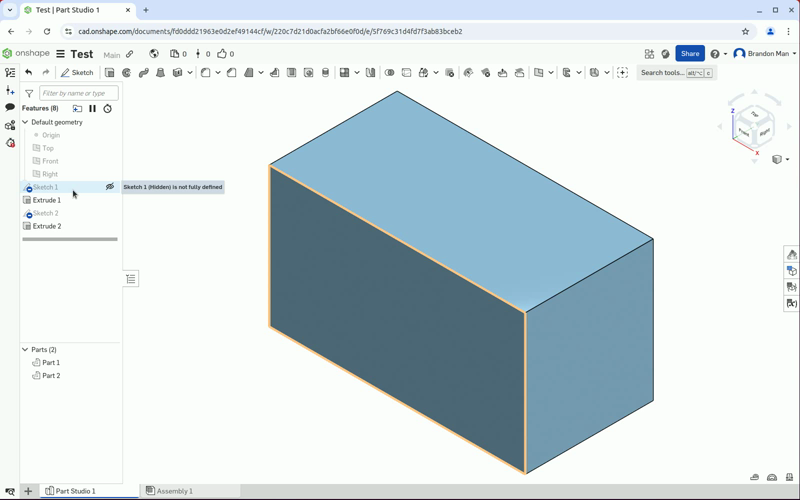
click(73, 189)